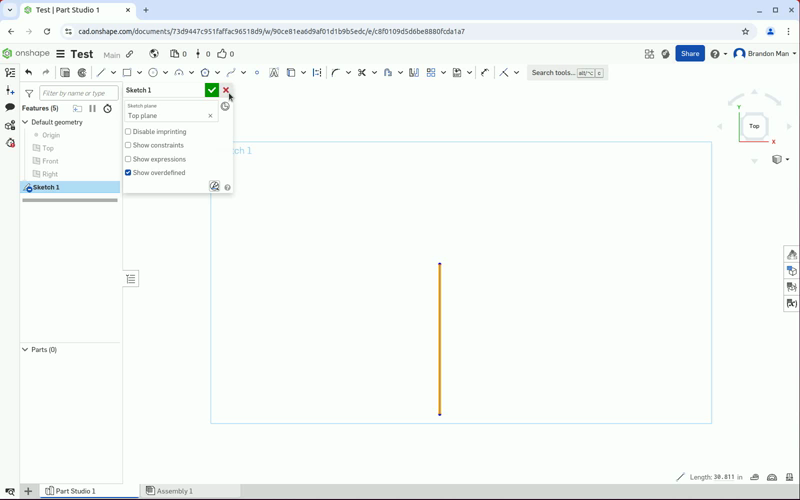
key(shift+h)
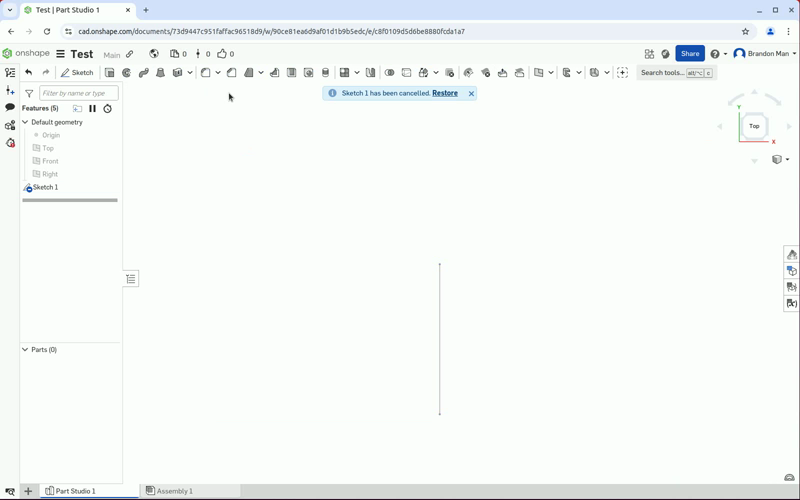
key(shift+s)
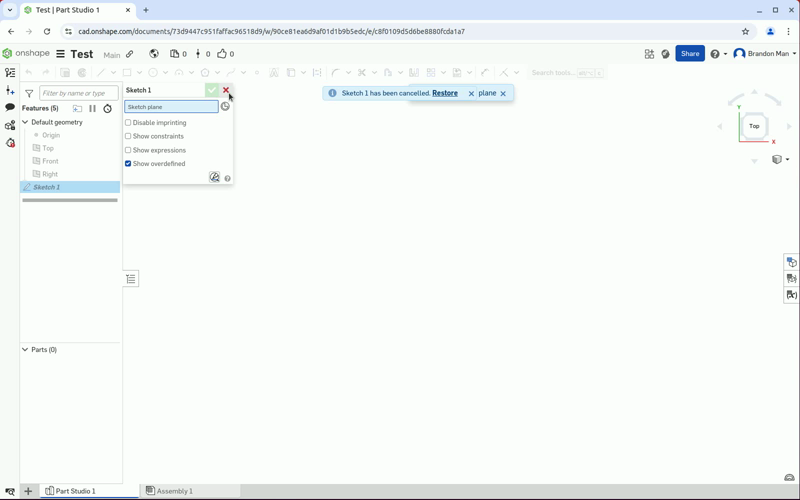
mouse_move(73, 150)
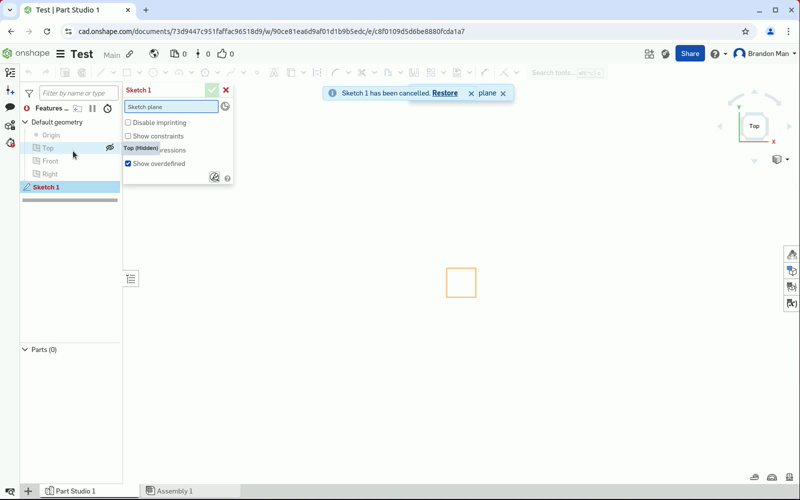
click(73, 150)
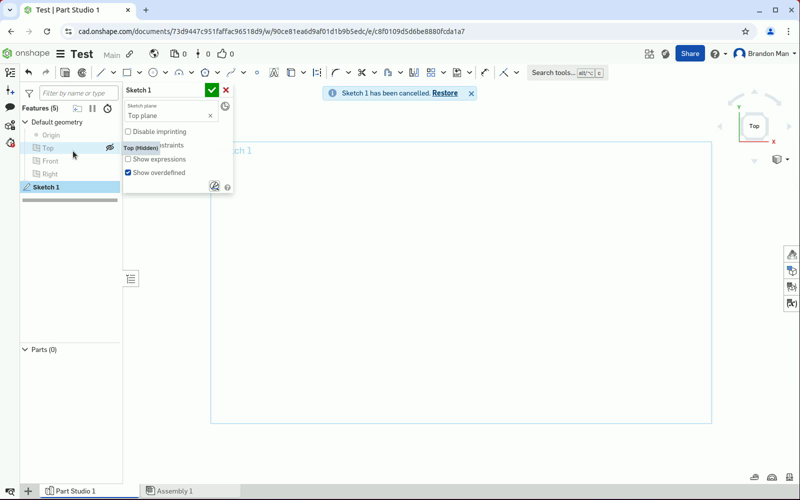
mouse_move(73, 352)
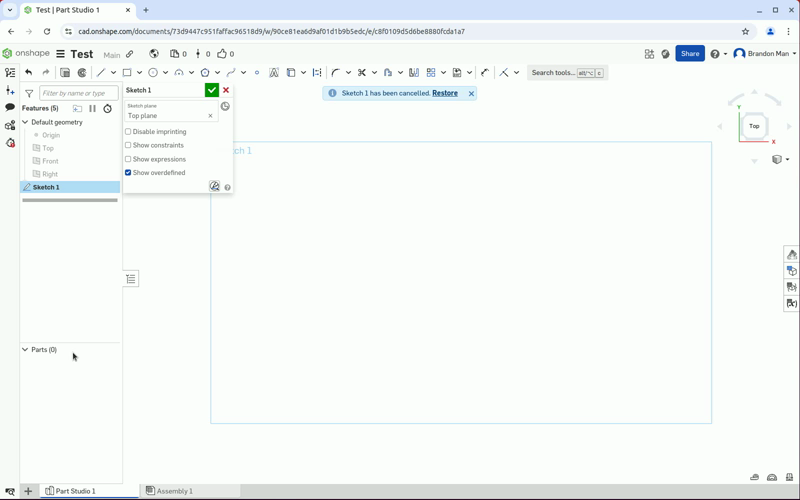
key(y)
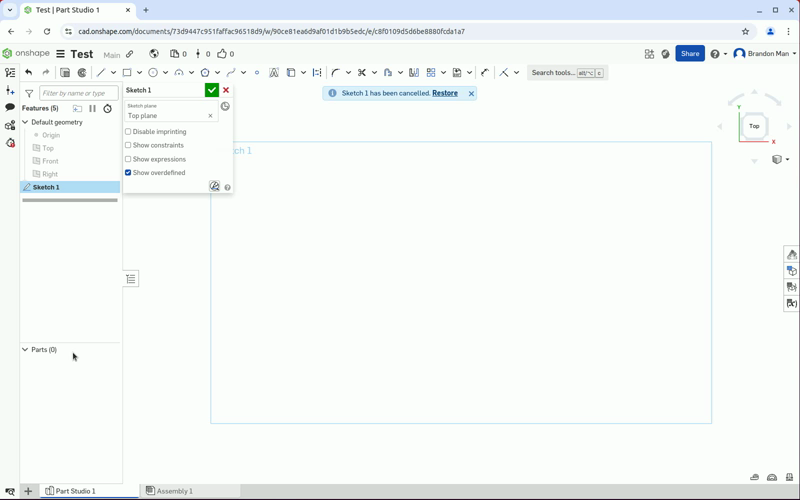
key(l)
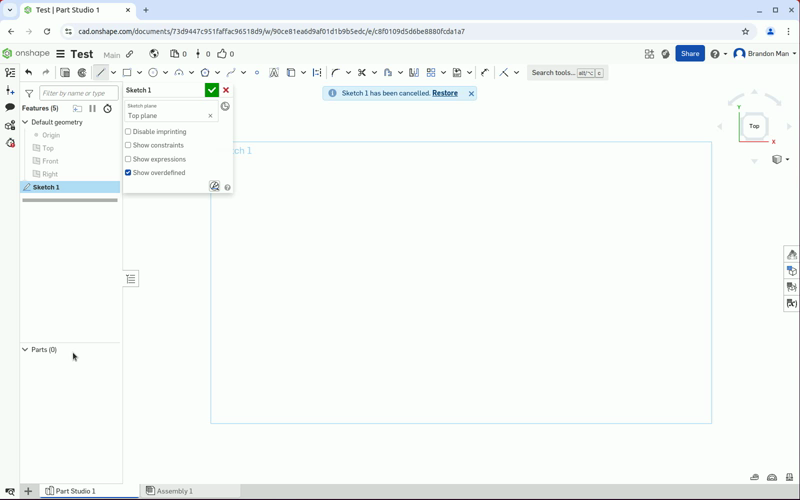
key_down(shift)
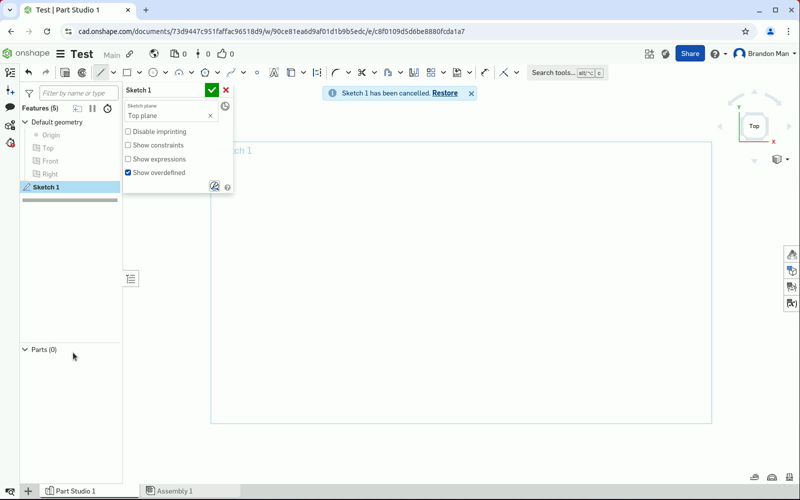
mouse_move(460, 395)
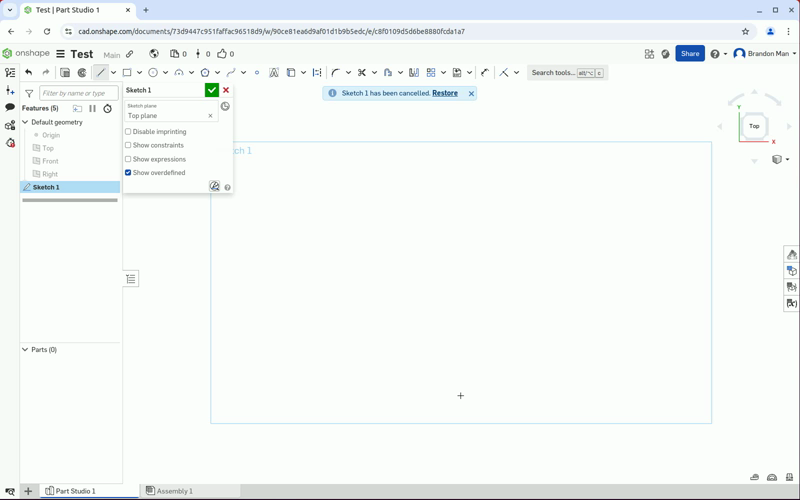
click(460, 395)
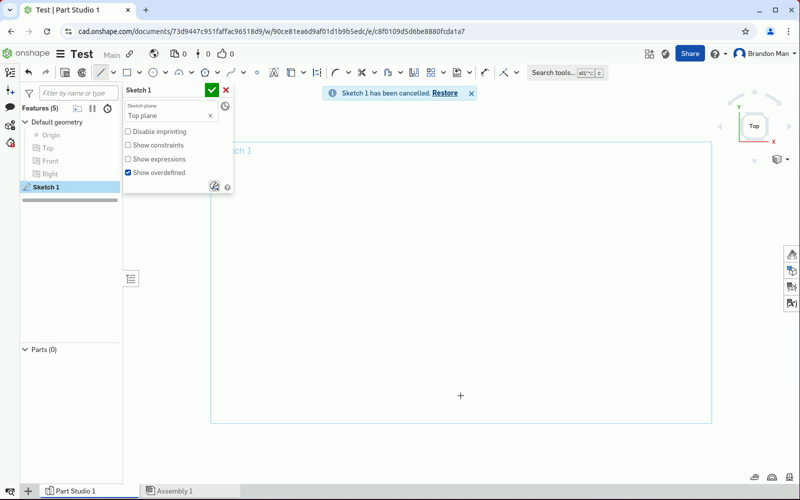
key_up(shift)
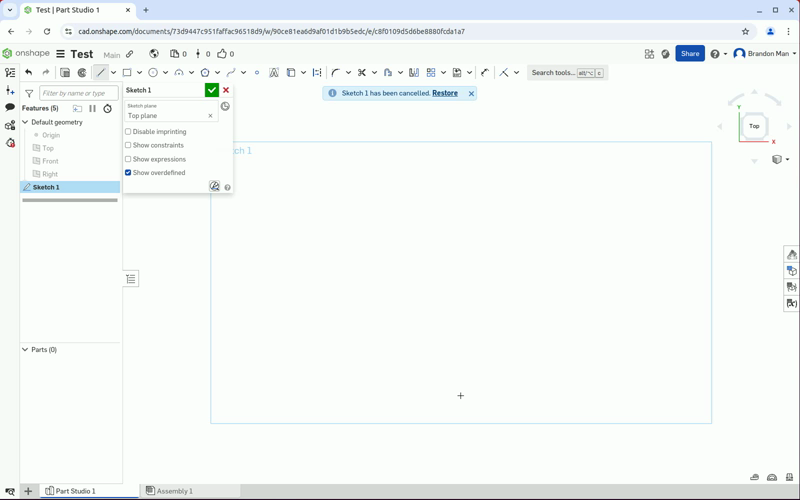
key_down(shift)
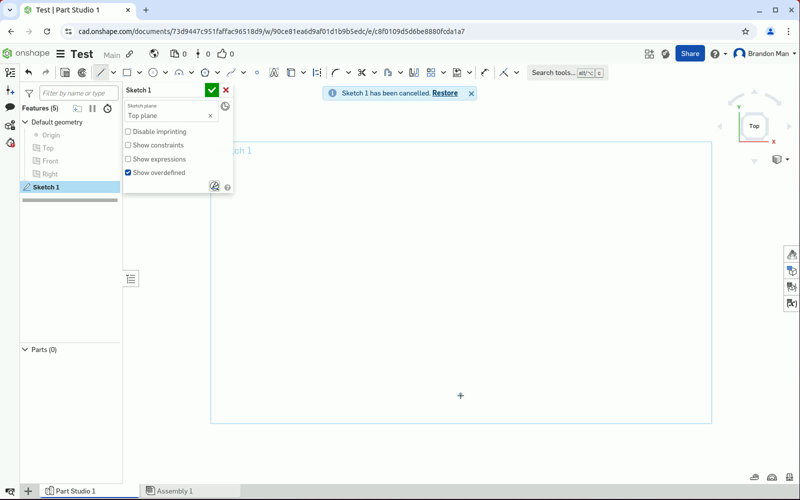
mouse_move(554, 395)
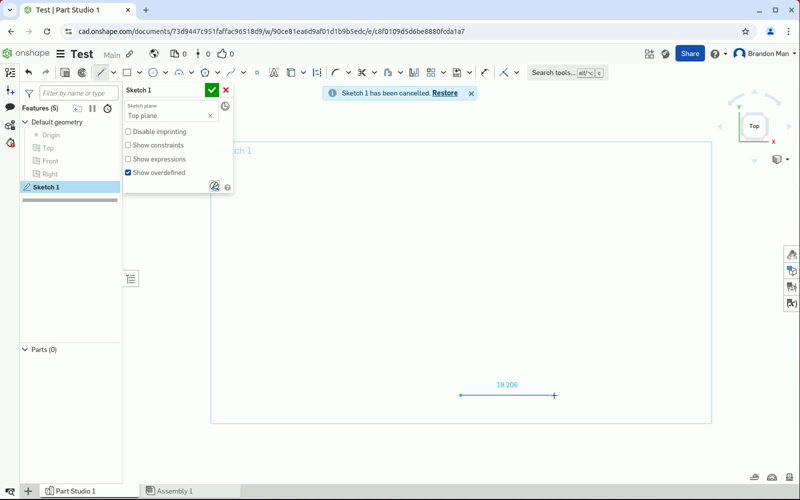
click(554, 395)
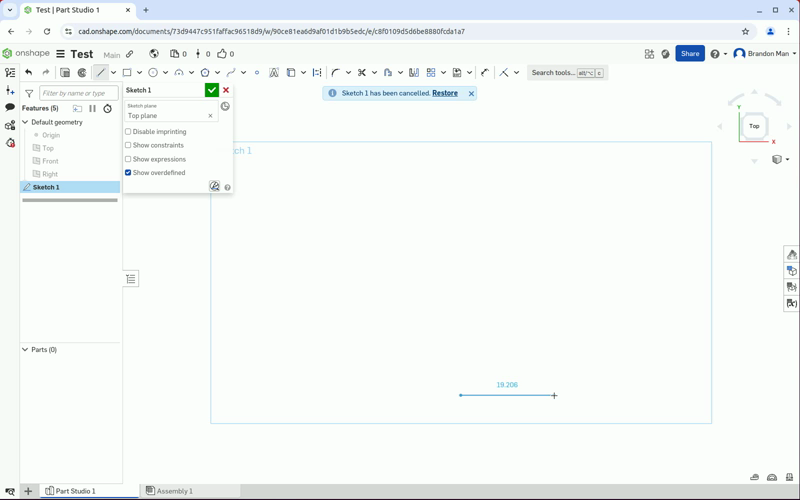
key_up(shift)
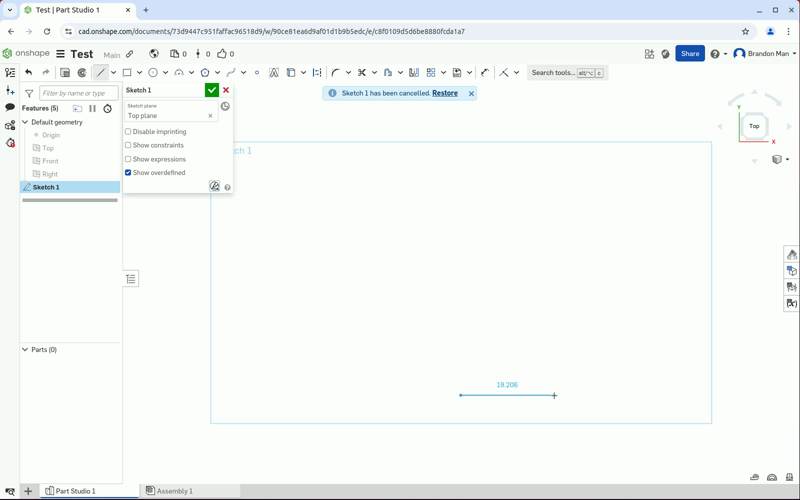
key_down(shift)
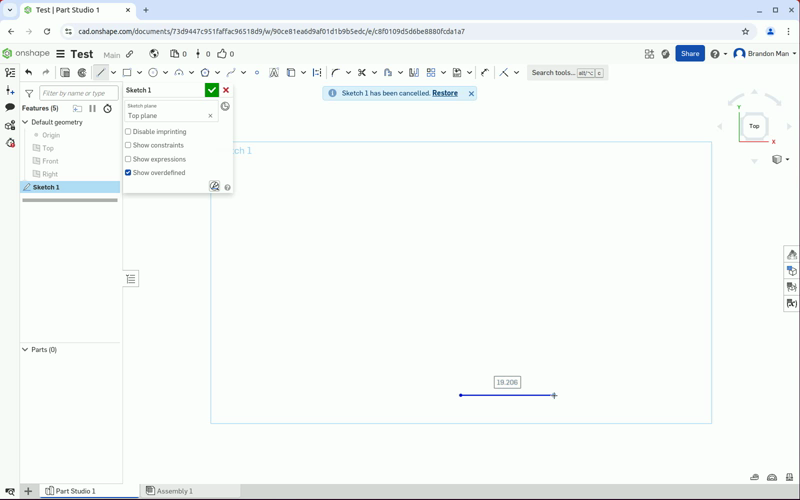
mouse_move(554, 282)
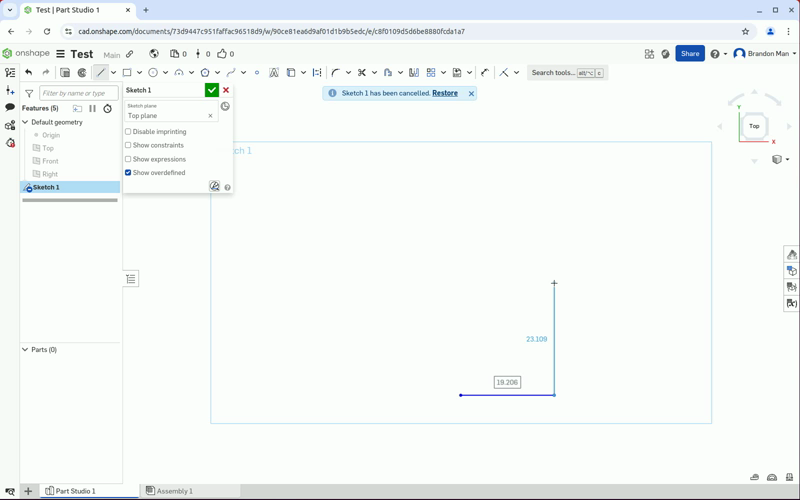
click(554, 282)
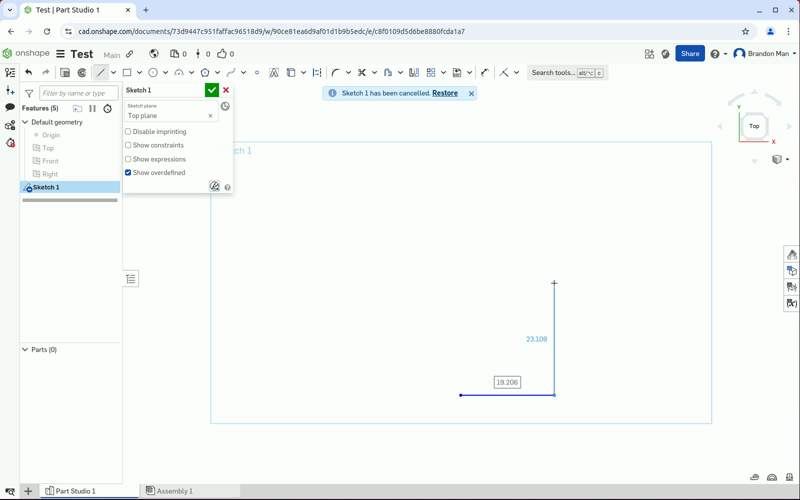
key_up(shift)
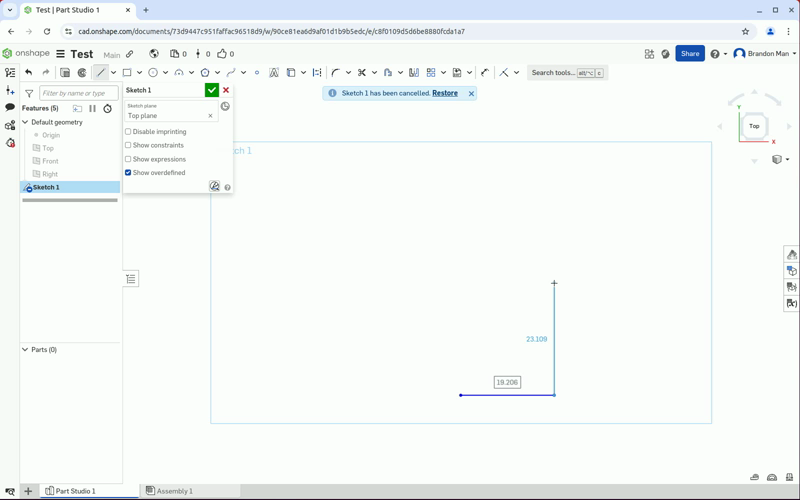
key_down(shift)
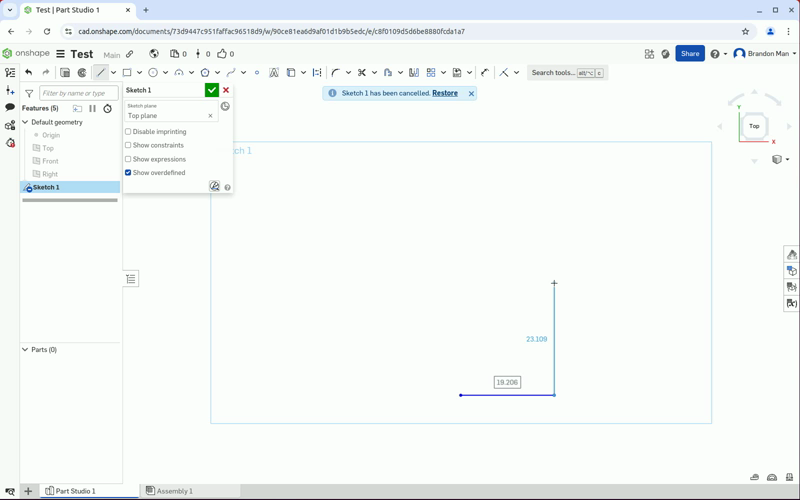
mouse_move(460, 282)
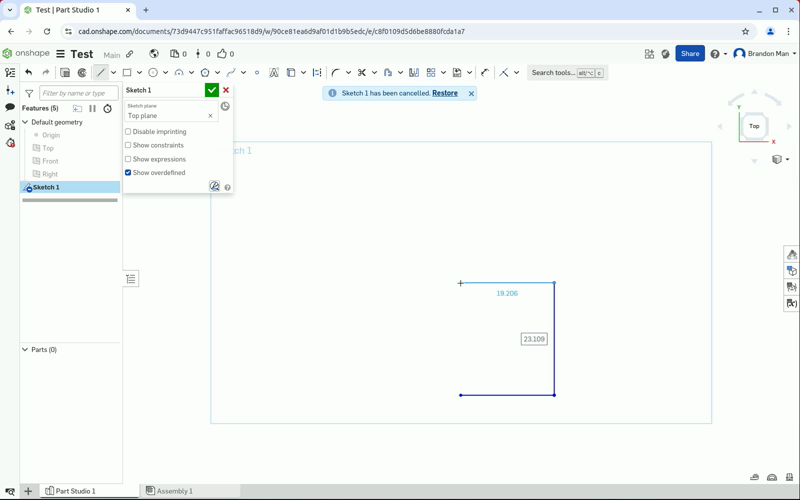
click(460, 282)
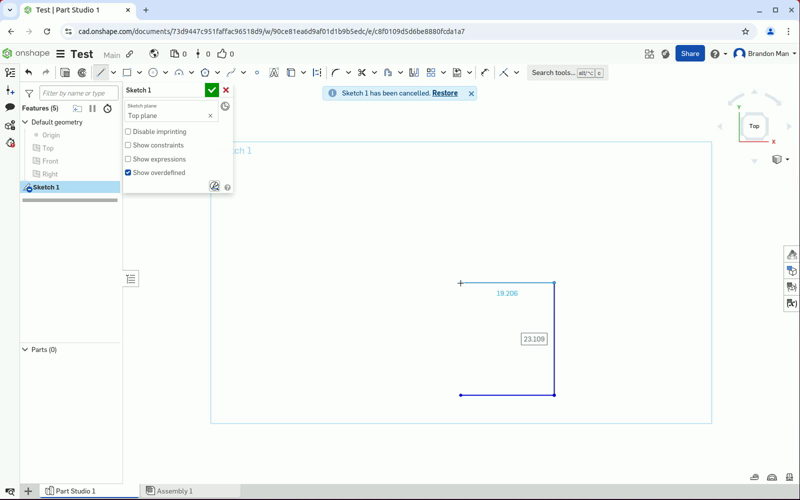
key_up(shift)
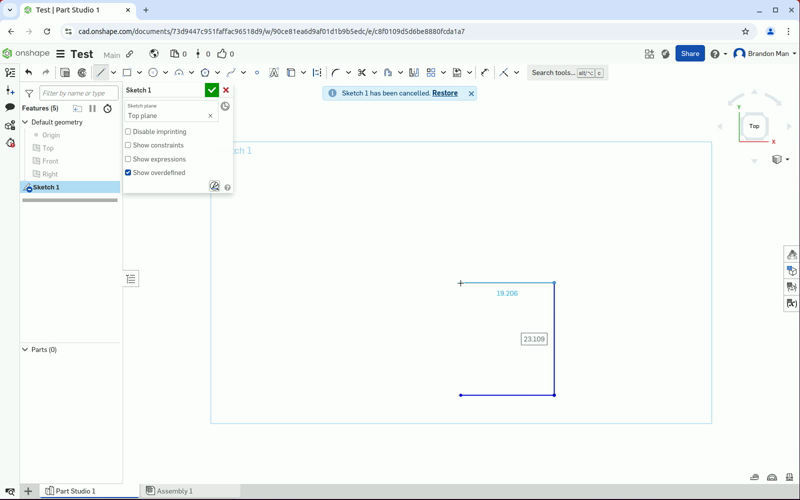
key_down(shift)
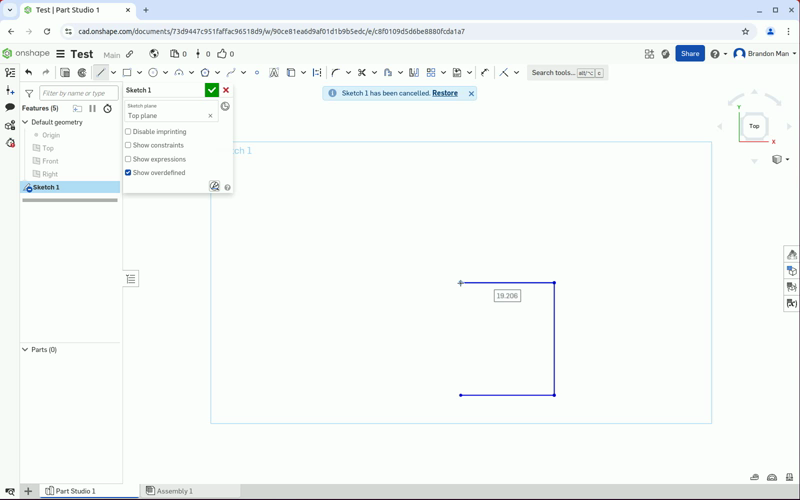
mouse_move(460, 395)
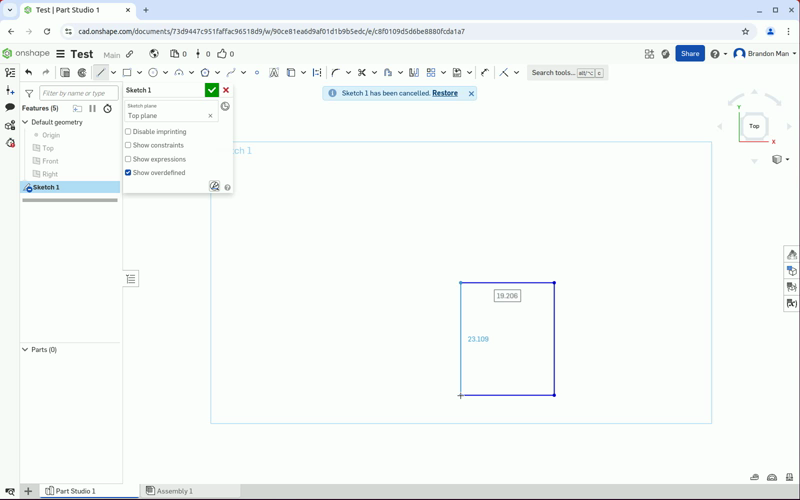
key_up(shift)
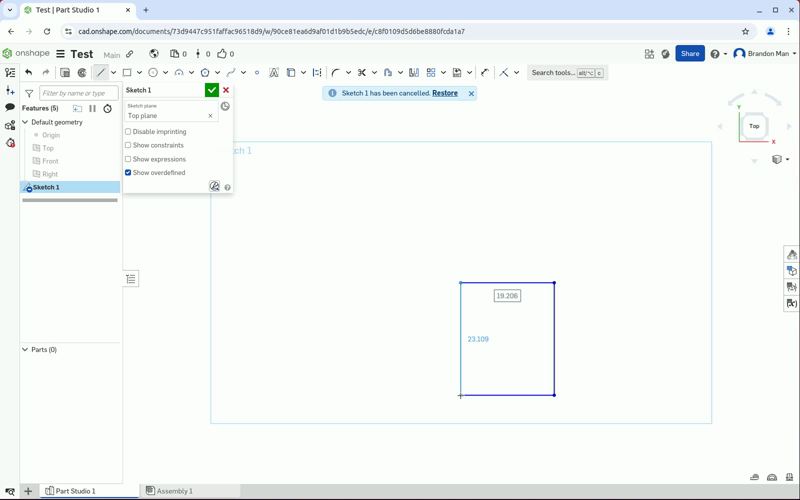
click(460, 395)
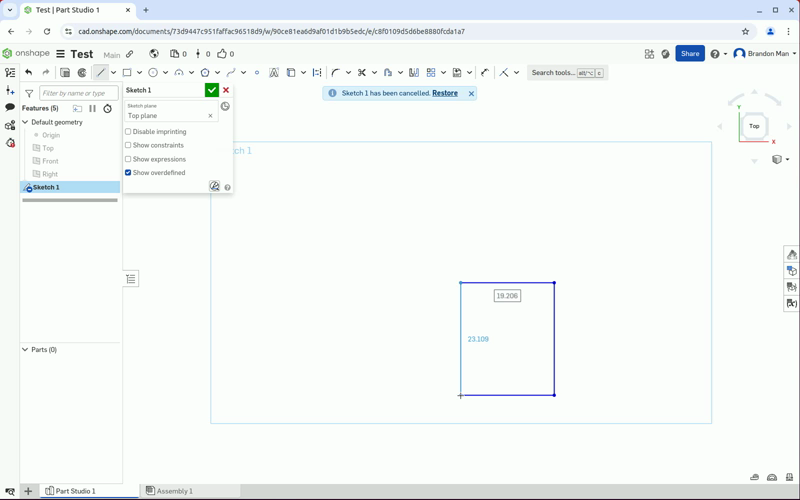
key(esc)
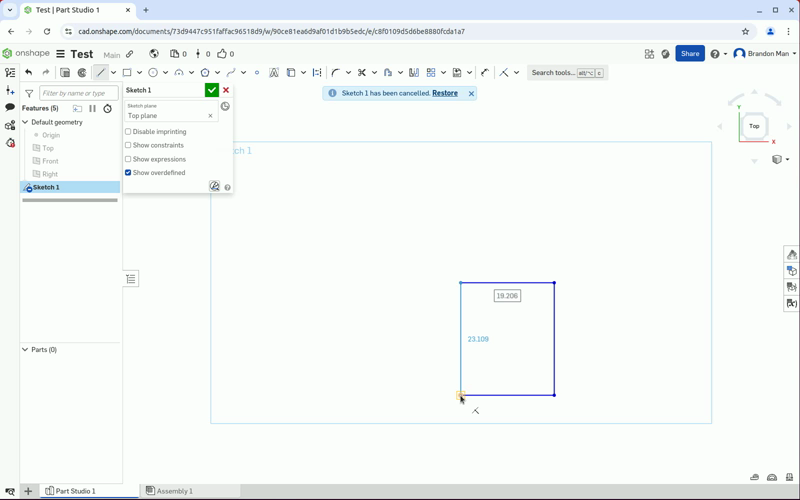
mouse_move(497, 350)
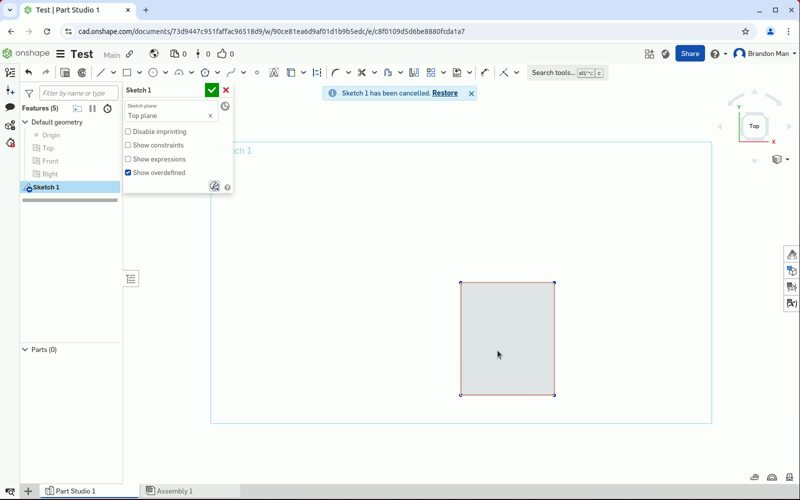
click(497, 350)
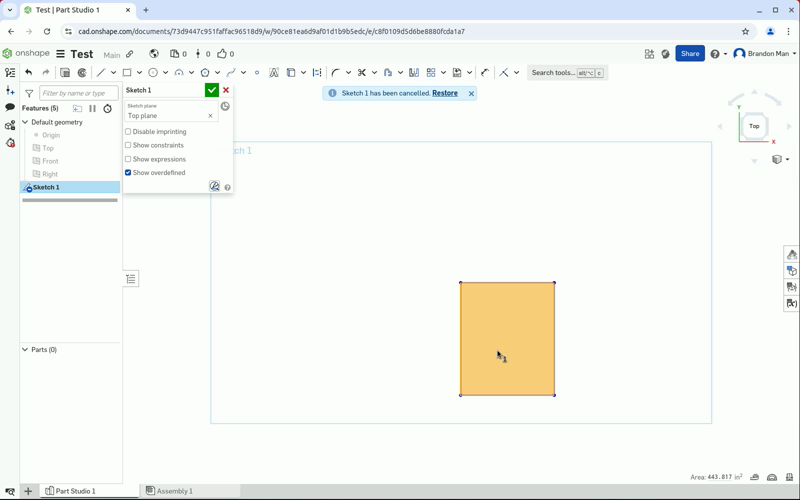
mouse_move(73, 352)
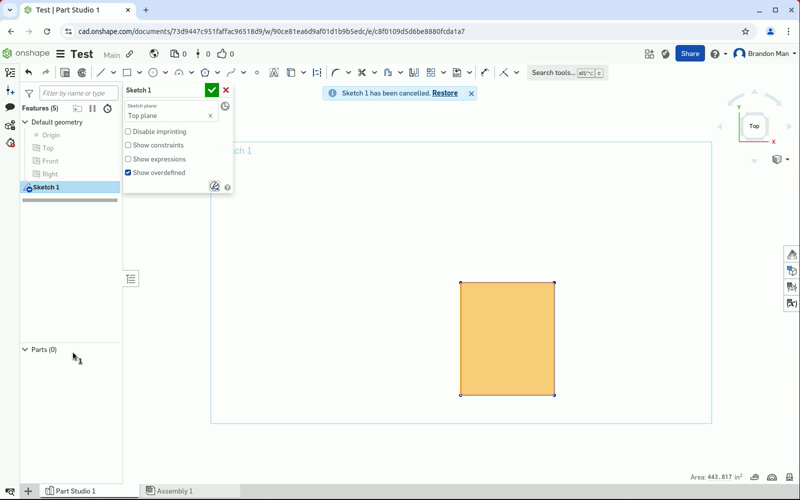
key(shift+y)
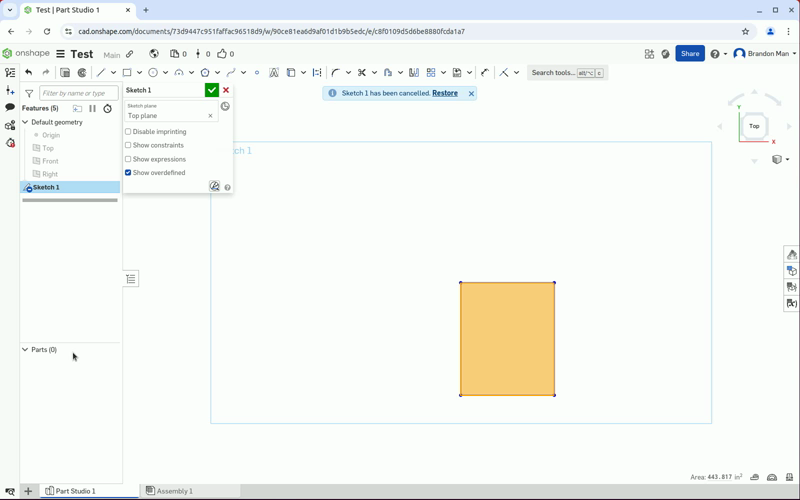
key(shift+e)
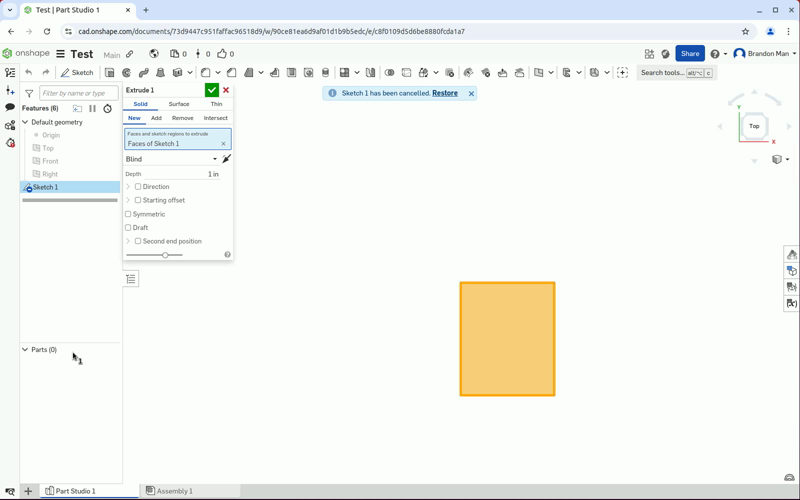
mouse_move(143, 106)
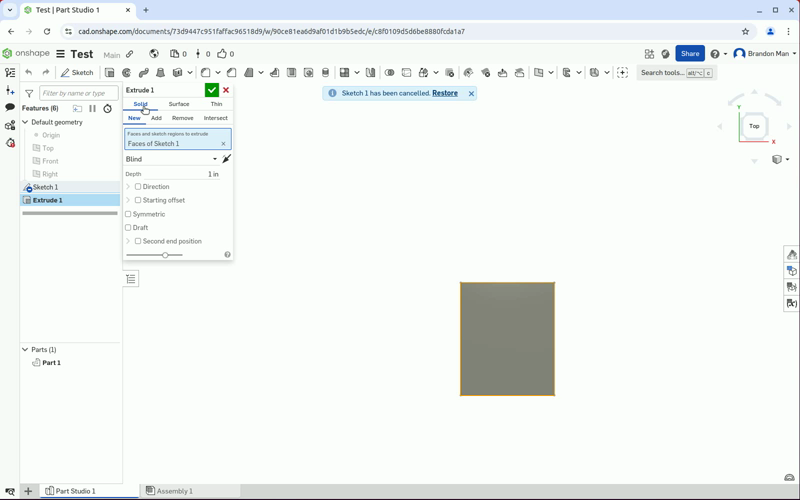
click(143, 106)
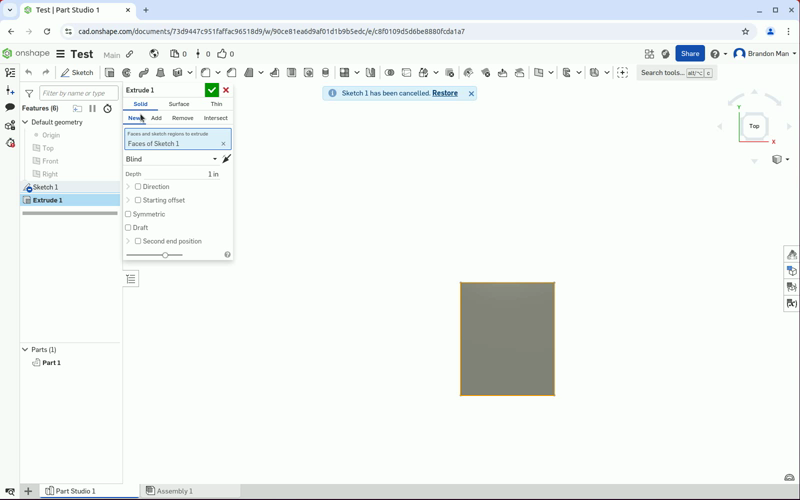
mouse_move(137, 120)
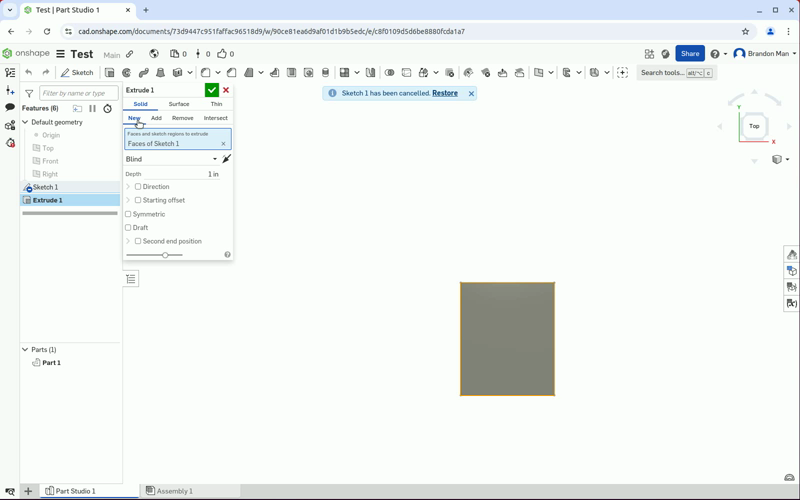
click(137, 120)
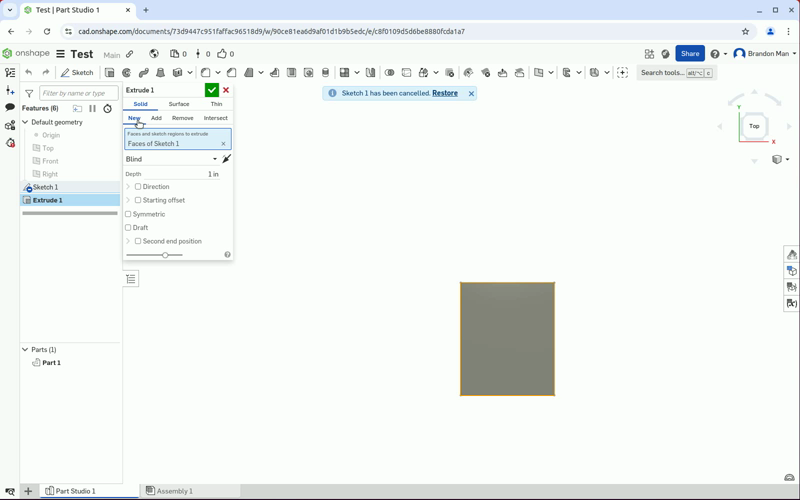
key(tab, 4)
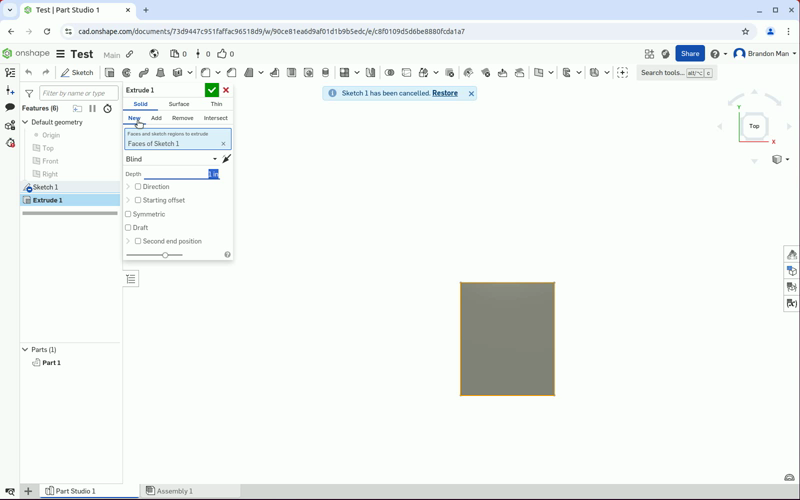
text(2.407)
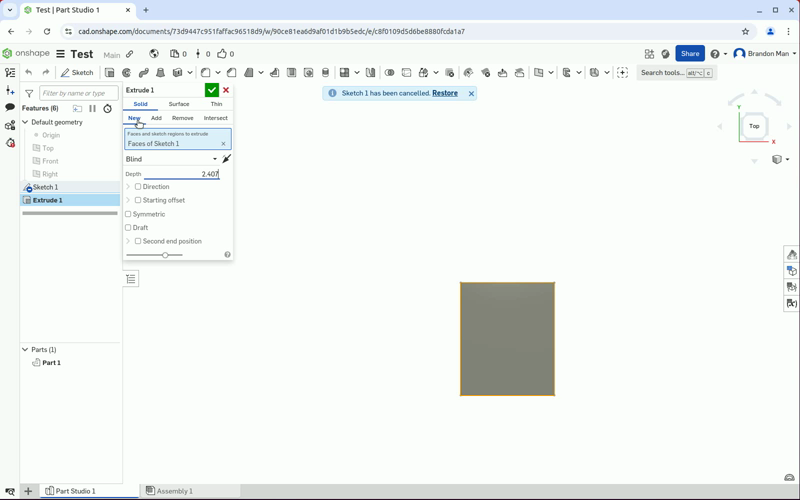
key(enter)
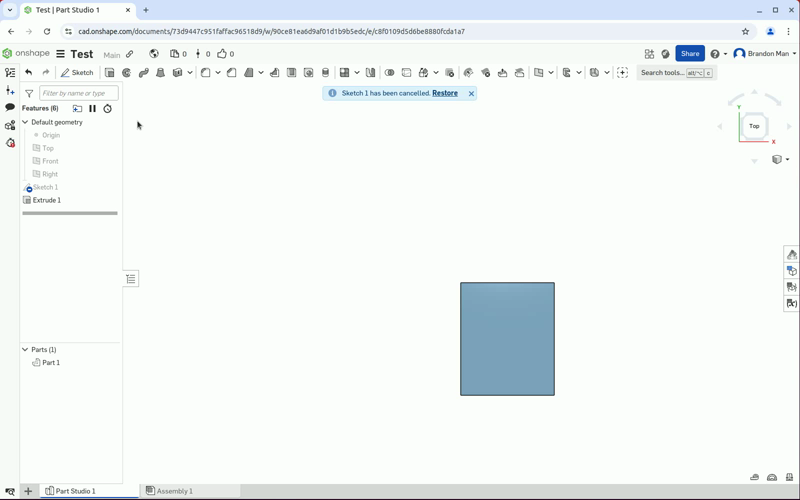
key(shift+h)
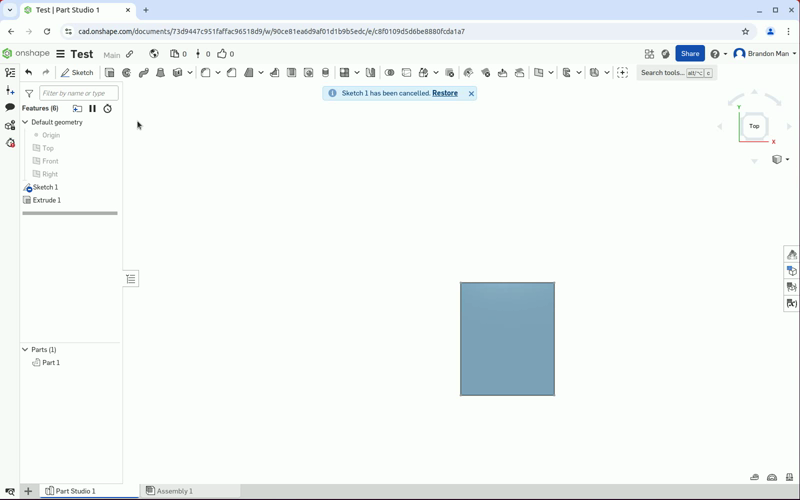
key(shift+h)
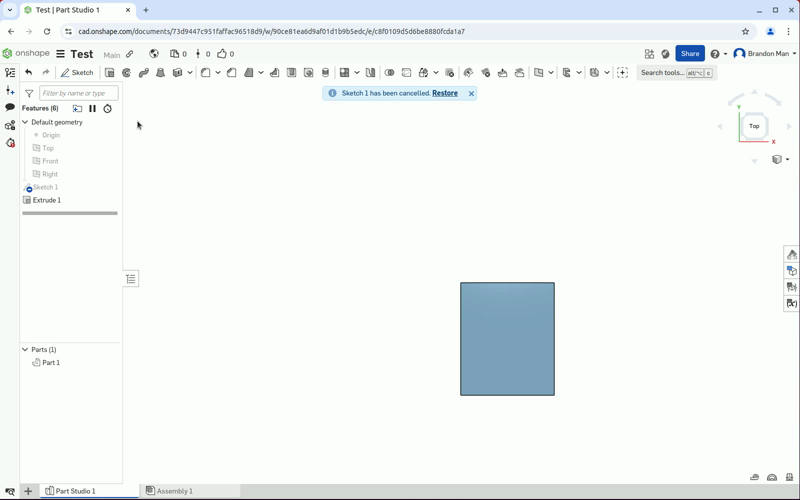
mouse_move(73, 189)
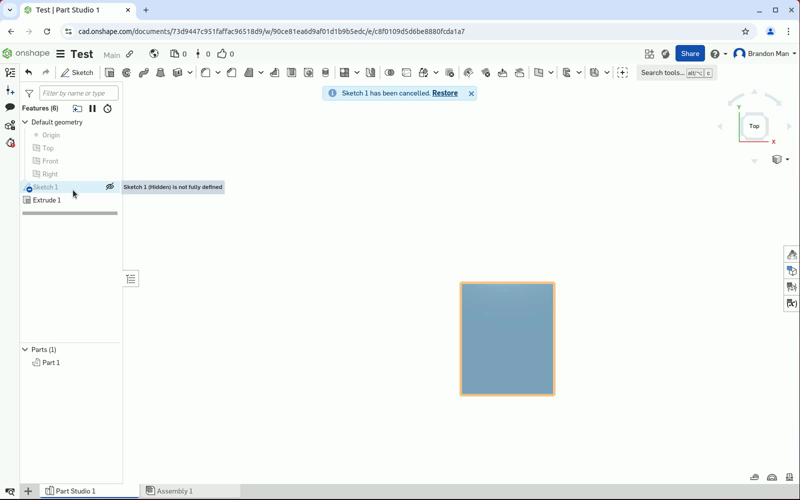
click(73, 189)
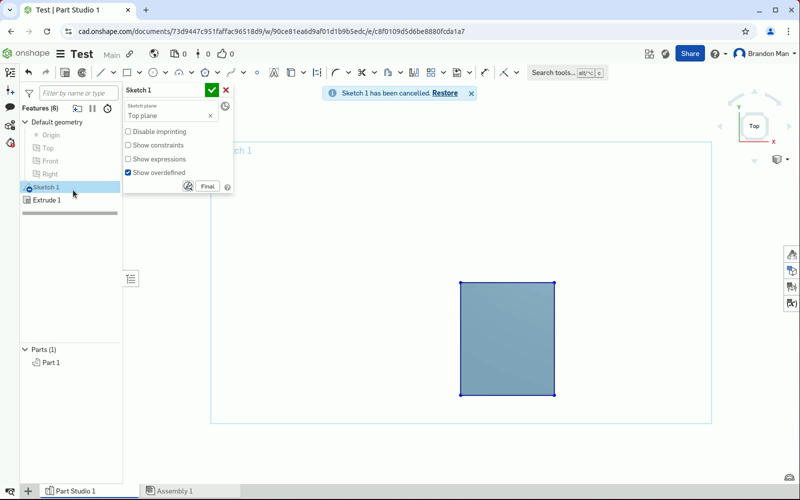
mouse_move(229, 92)
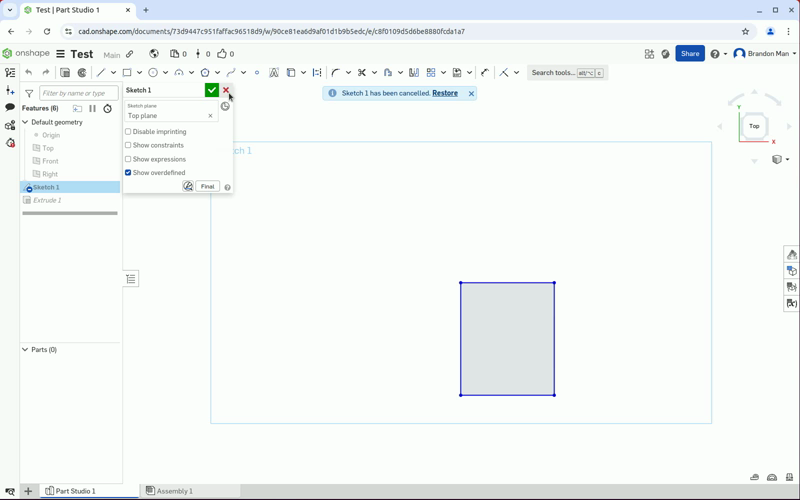
click(229, 92)
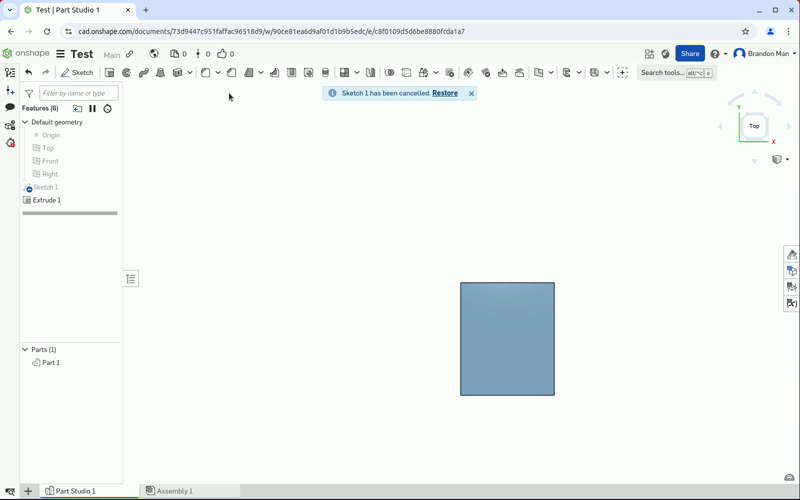
mouse_move(541, 75)
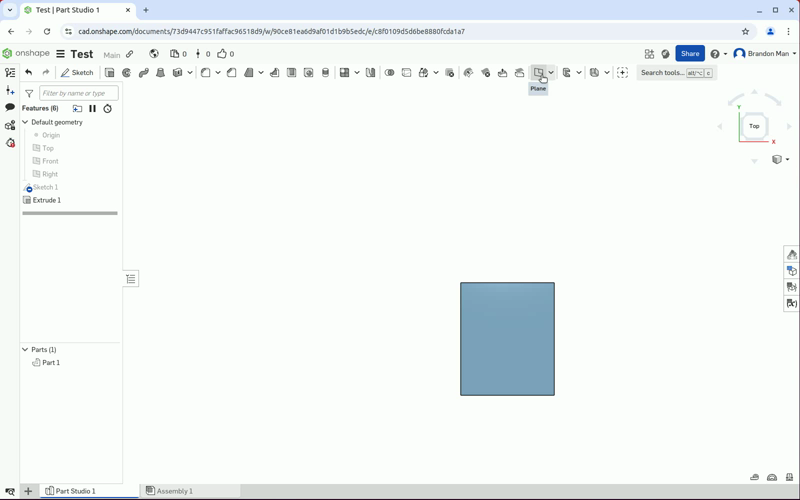
click(541, 75)
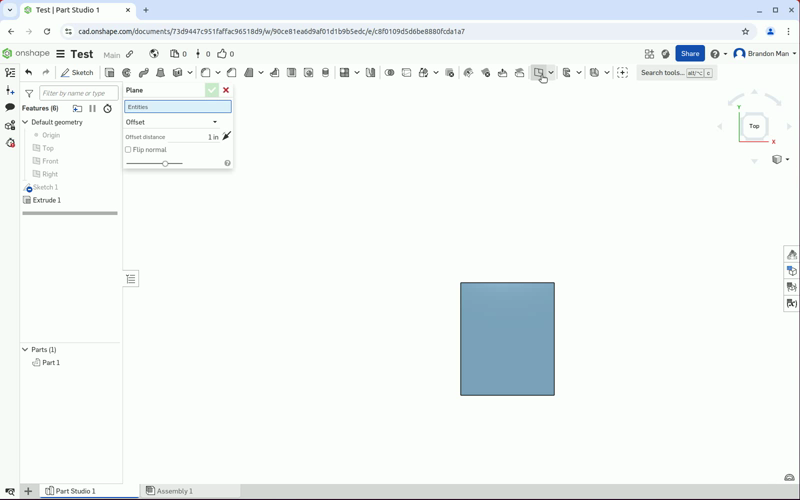
mouse_move(73, 150)
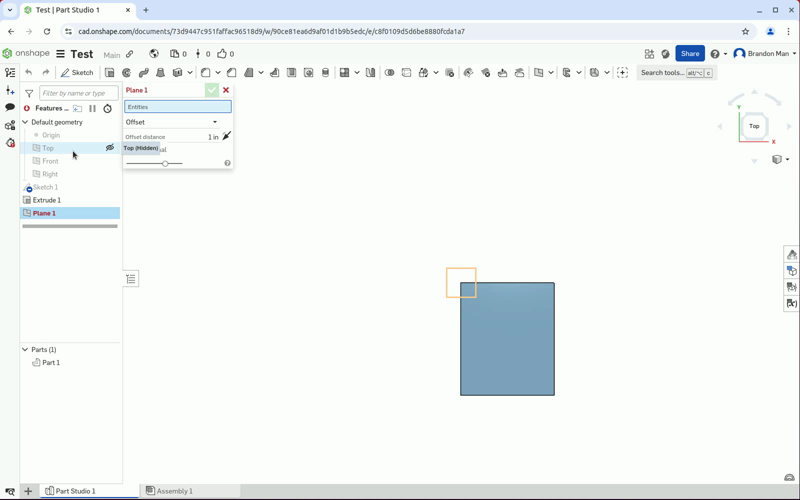
click(73, 150)
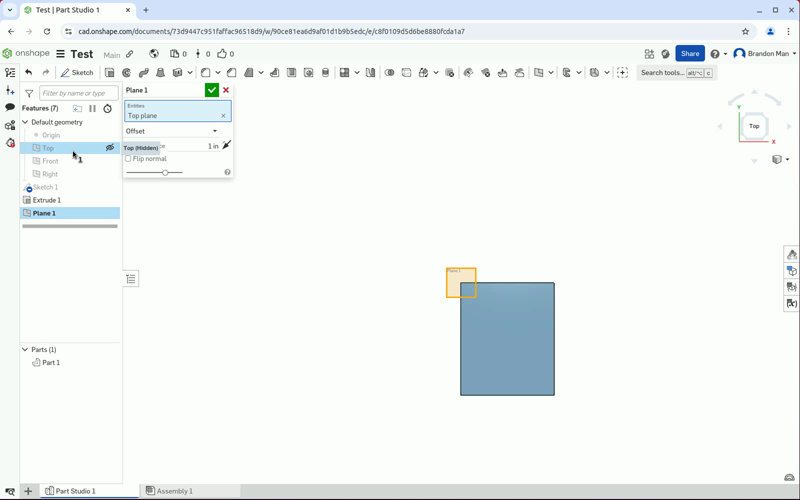
key(tab, 2)
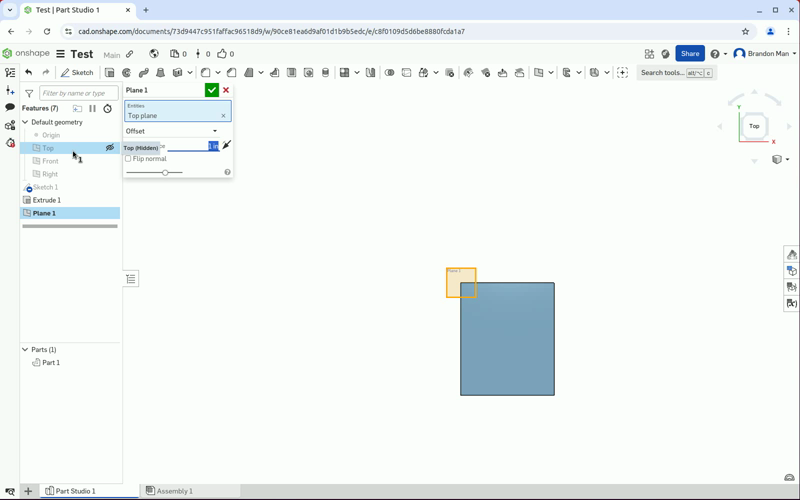
text(2.403)
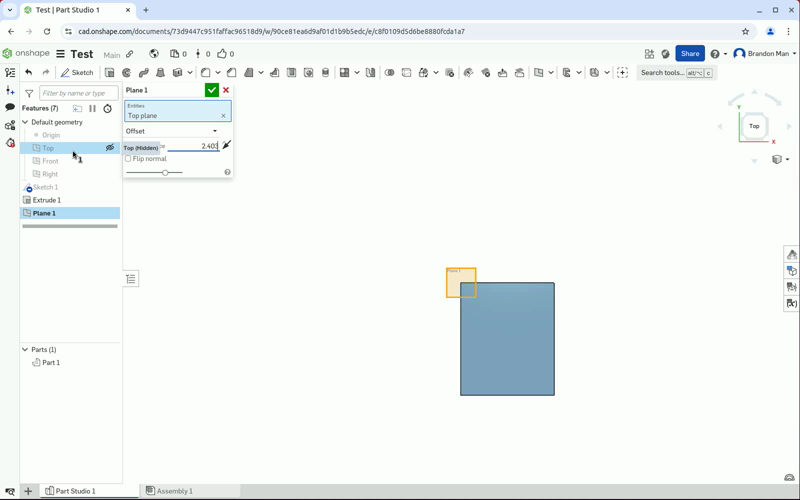
key(enter, 2)
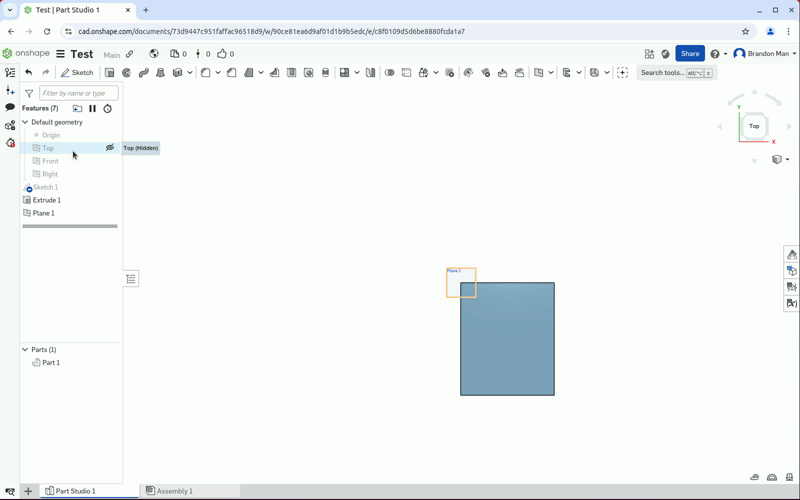
key(shift+s)
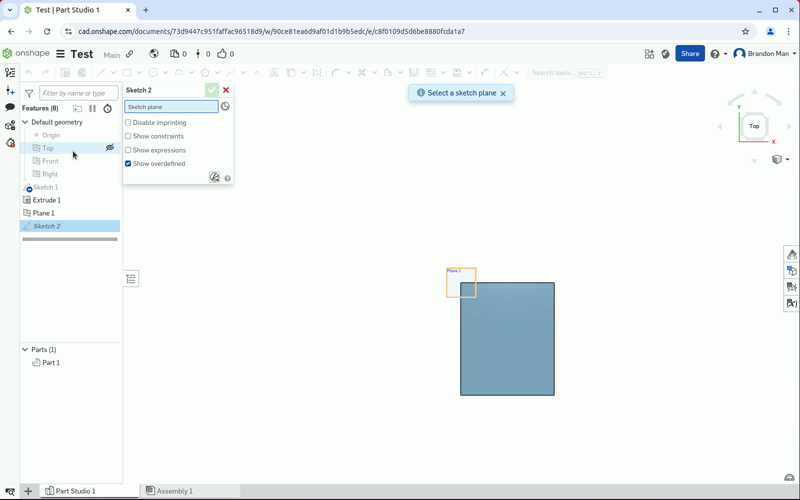
mouse_move(73, 215)
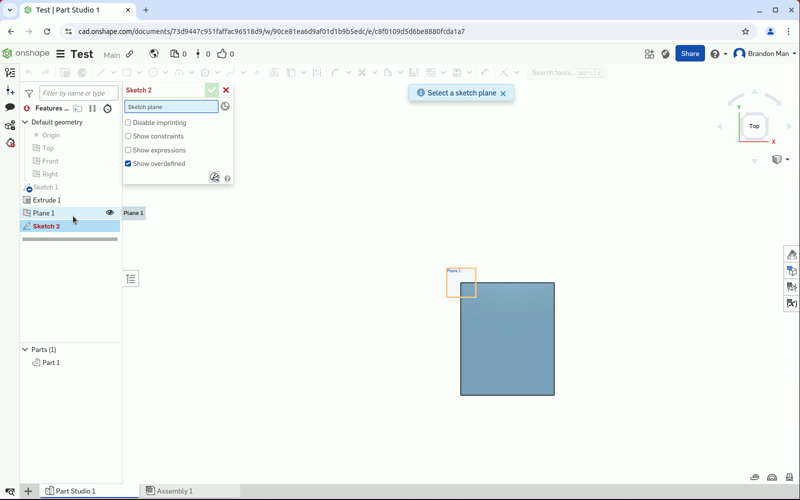
click(73, 215)
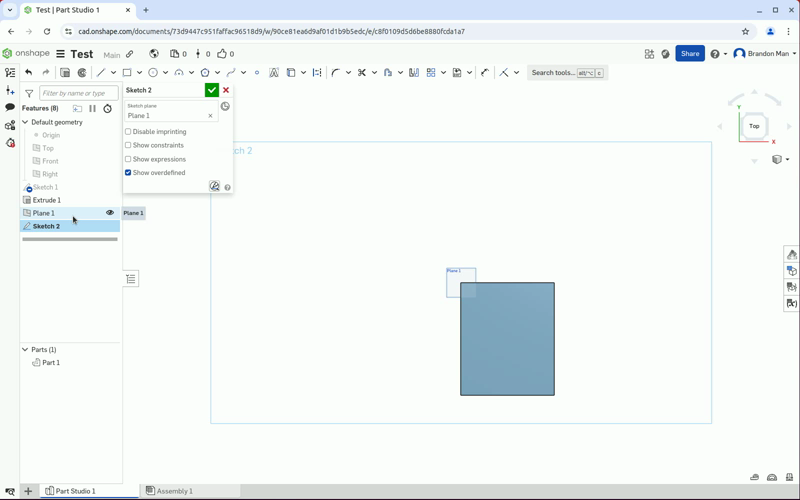
mouse_move(73, 352)
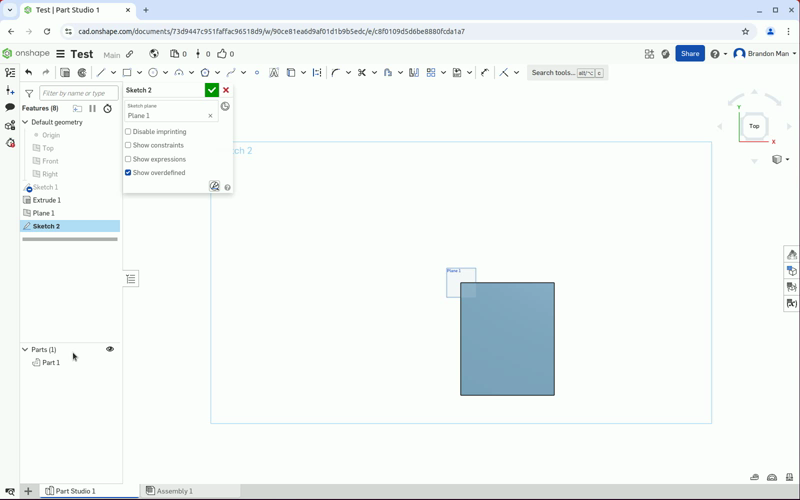
key(y)
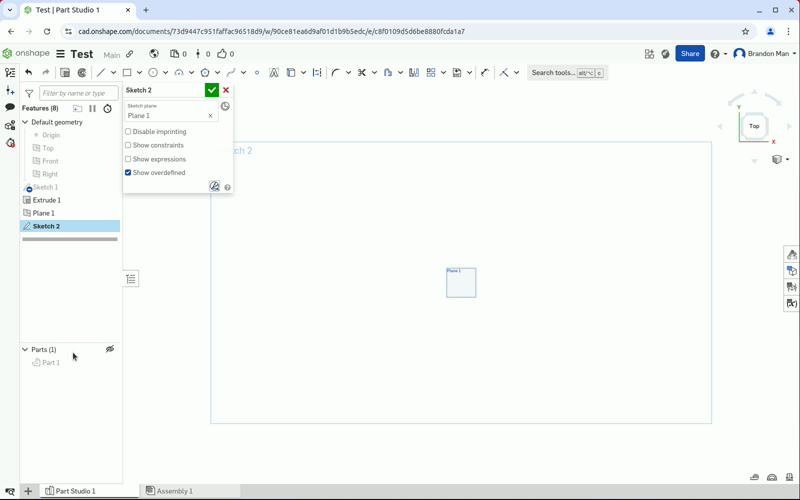
key(l)
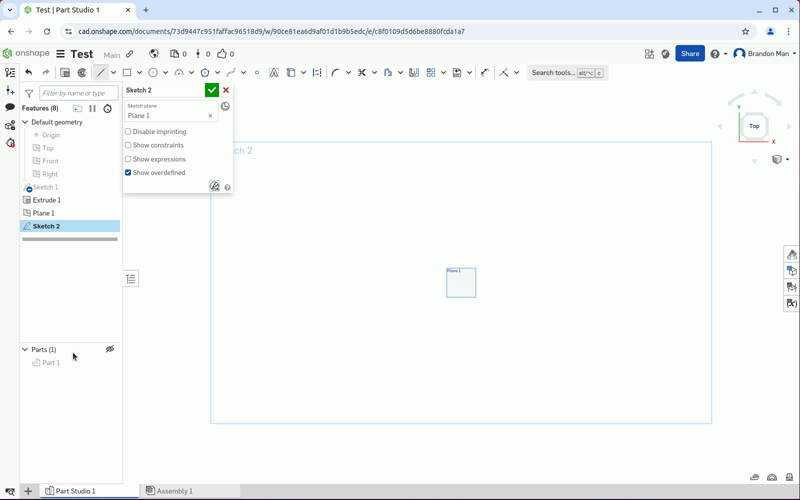
key_down(shift)
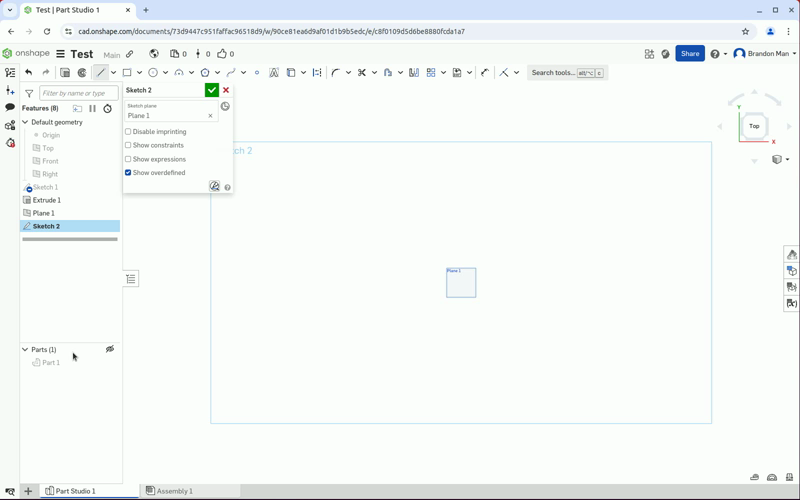
mouse_move(460, 395)
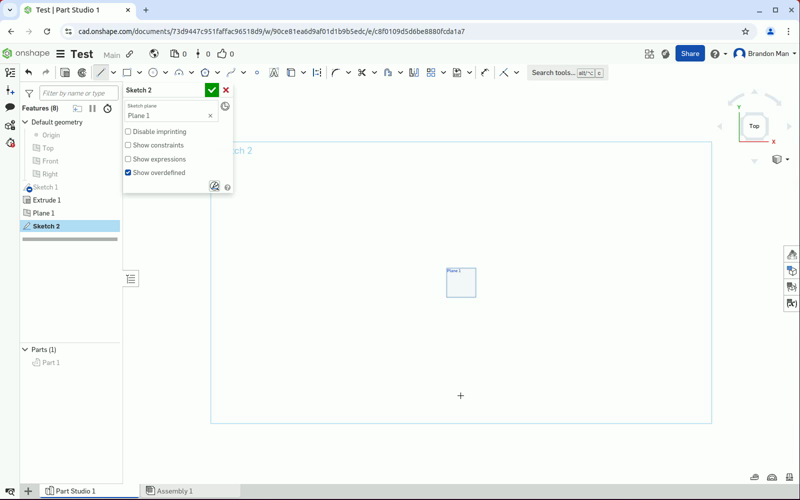
click(460, 395)
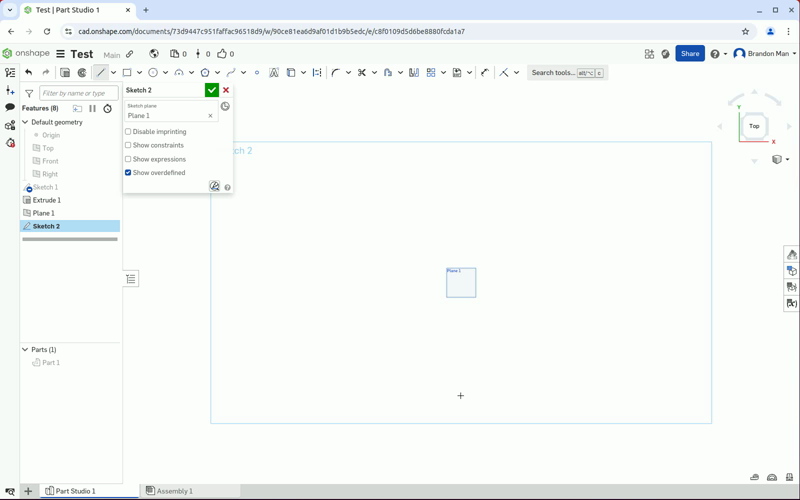
key_up(shift)
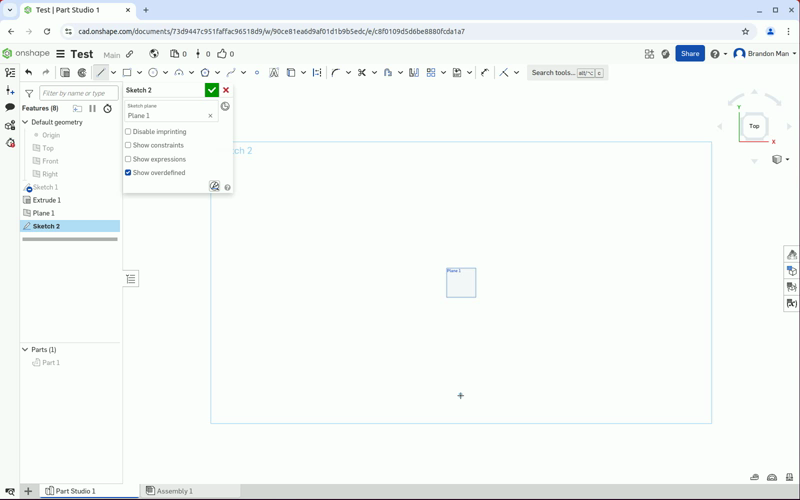
key_down(shift)
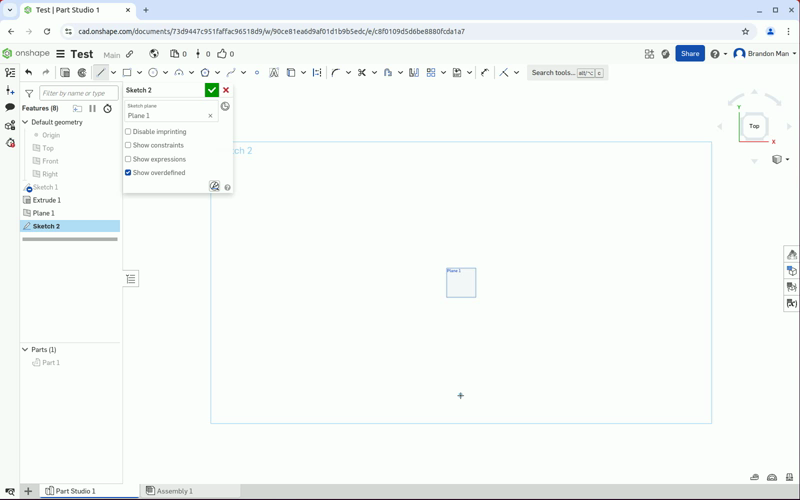
mouse_move(490, 395)
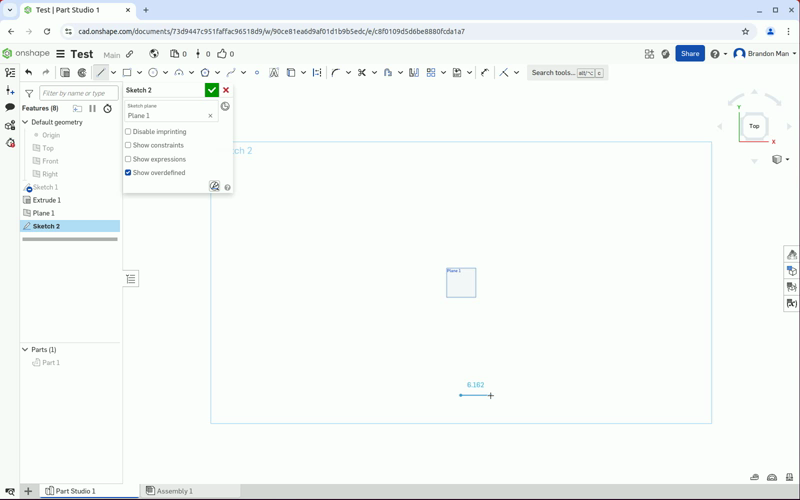
mouse_move(472, 395)
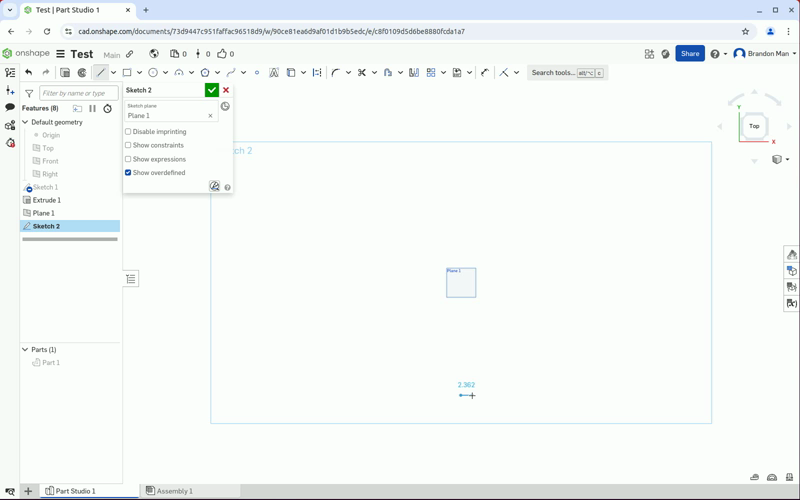
click(472, 395)
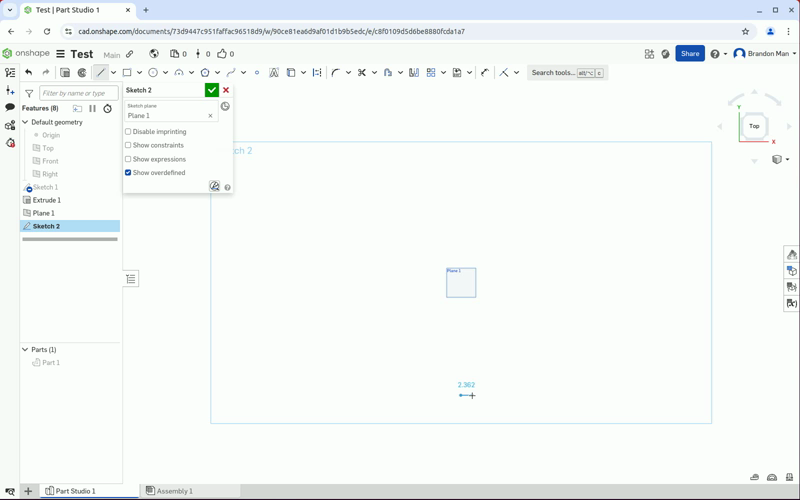
key_up(shift)
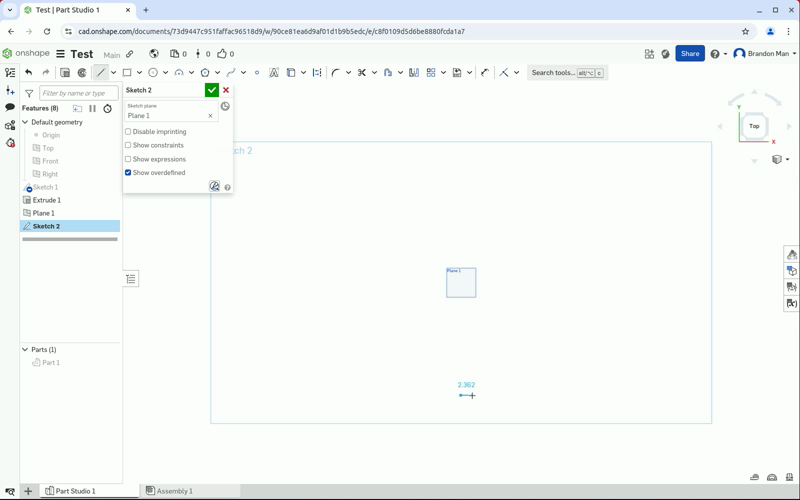
key_down(shift)
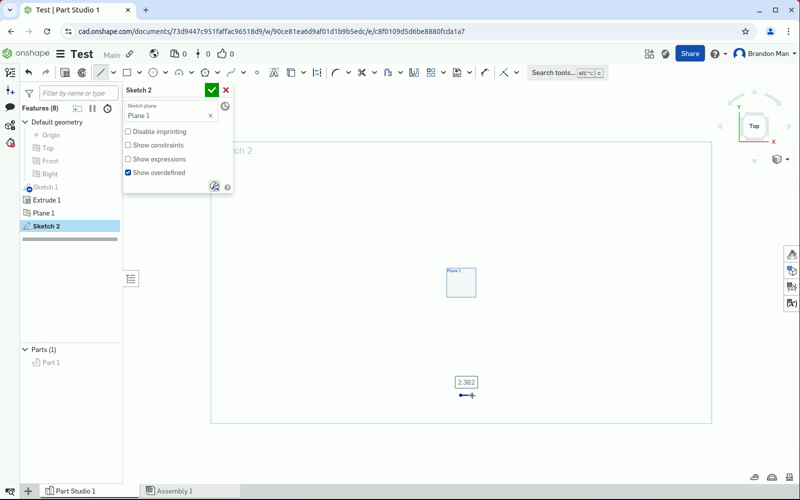
mouse_move(472, 282)
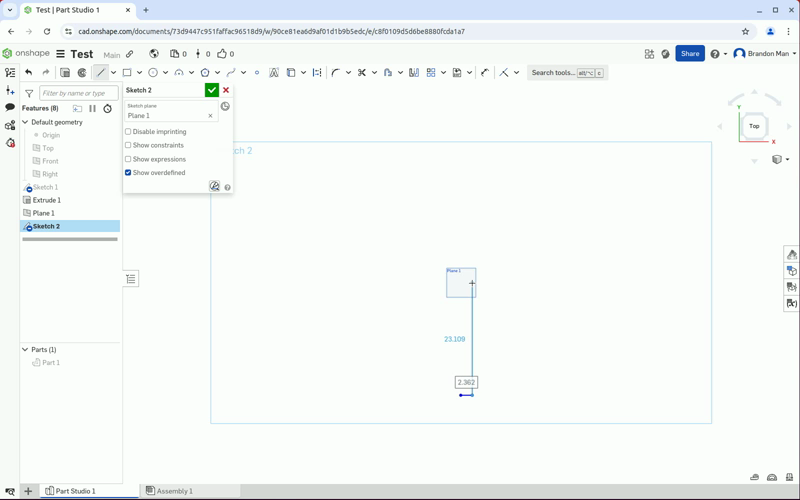
click(472, 282)
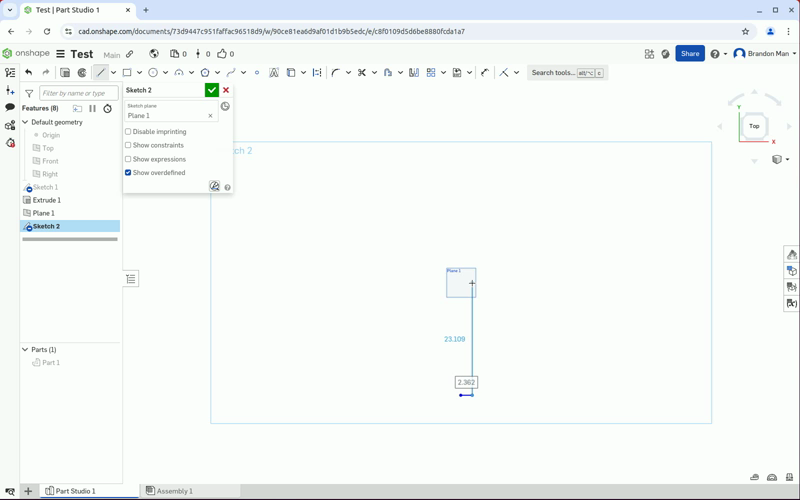
key_up(shift)
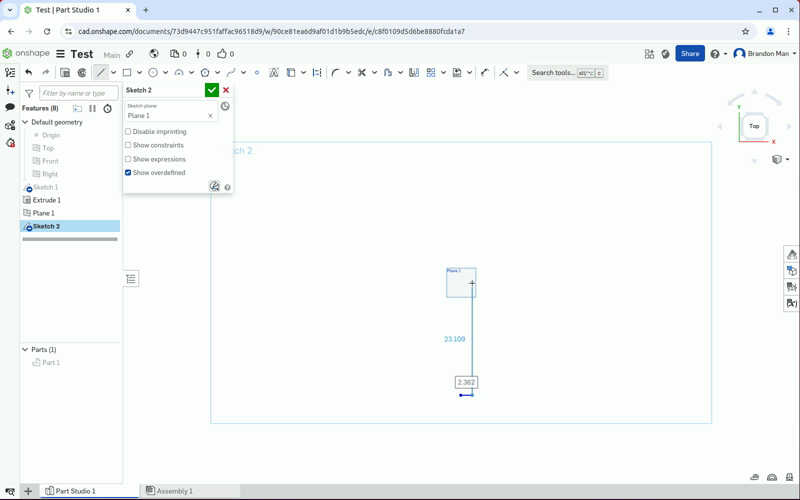
key_down(shift)
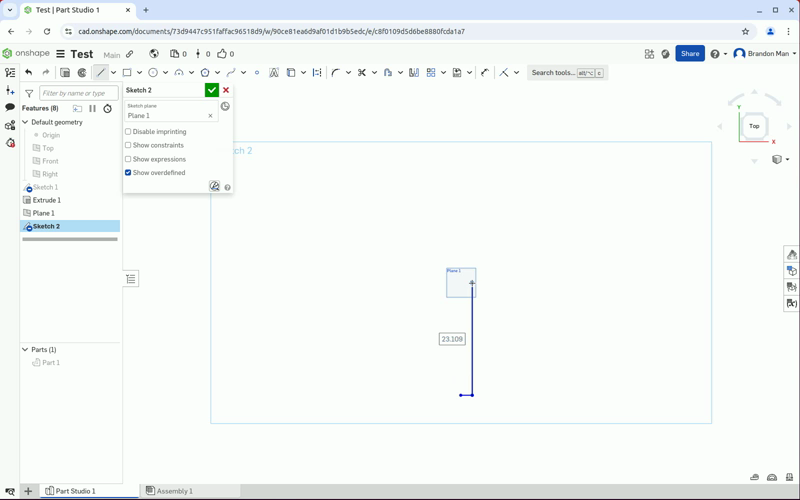
mouse_move(502, 282)
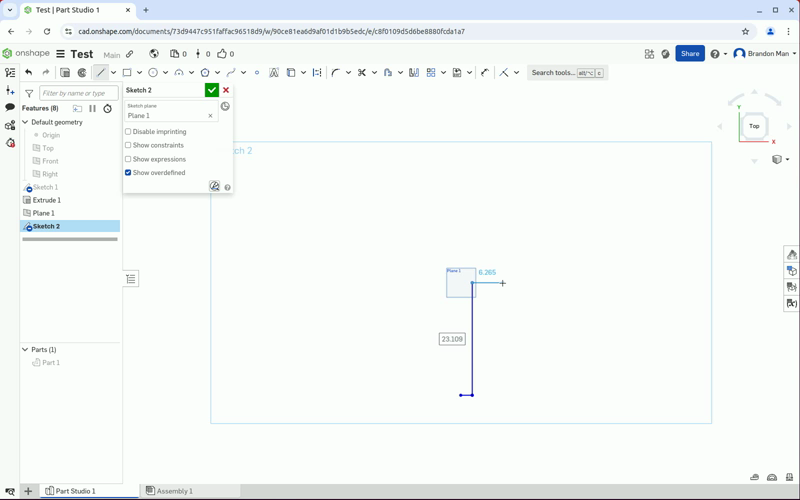
mouse_move(460, 282)
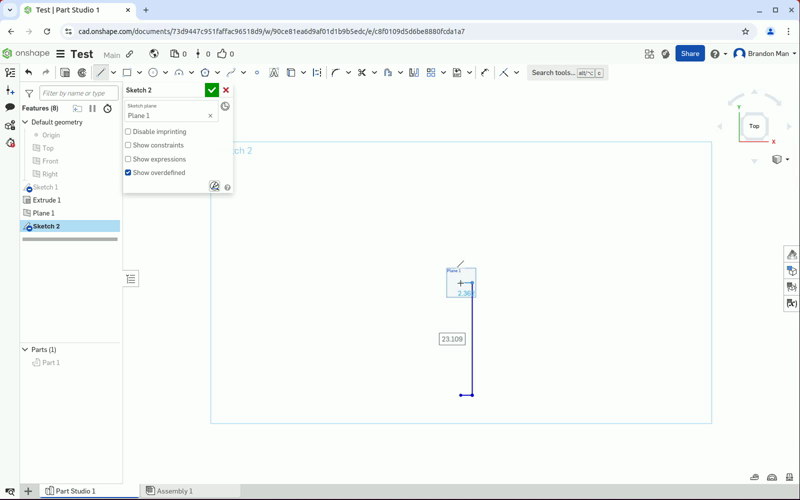
click(460, 282)
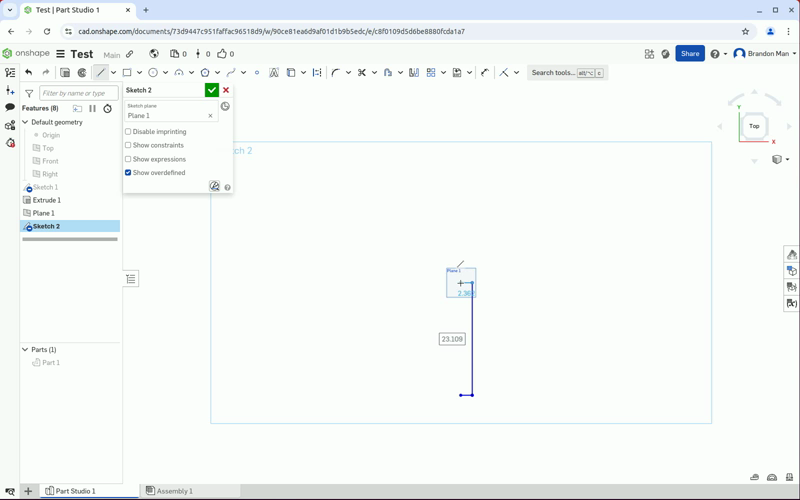
key_up(shift)
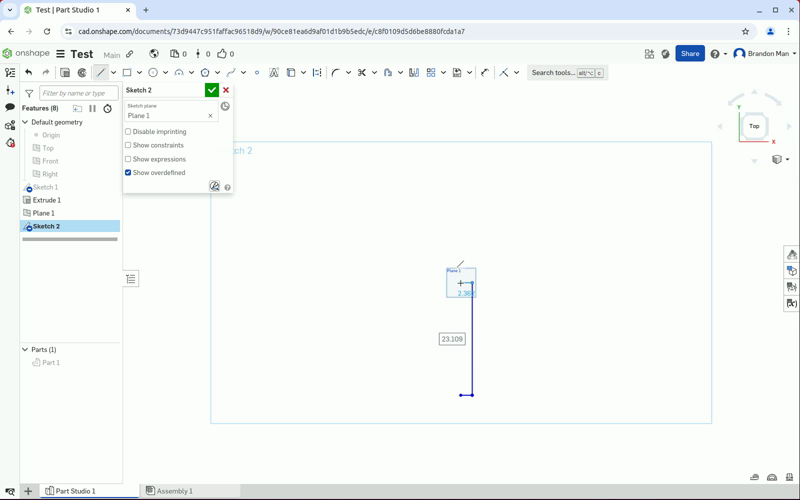
key_down(shift)
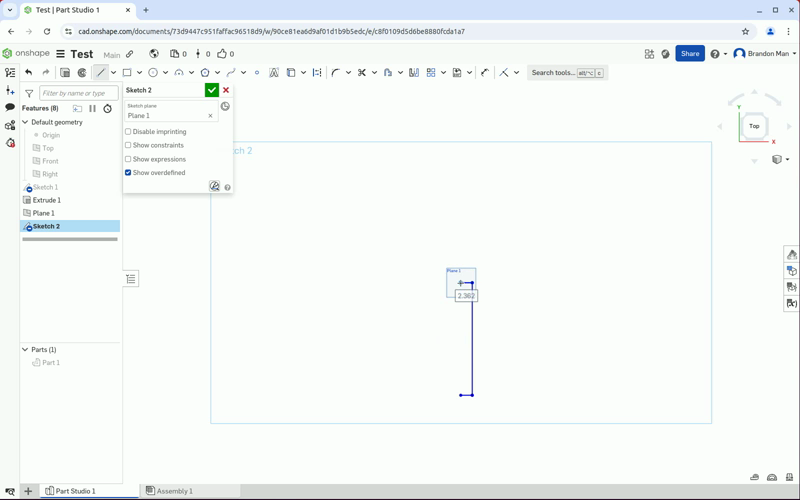
mouse_move(460, 395)
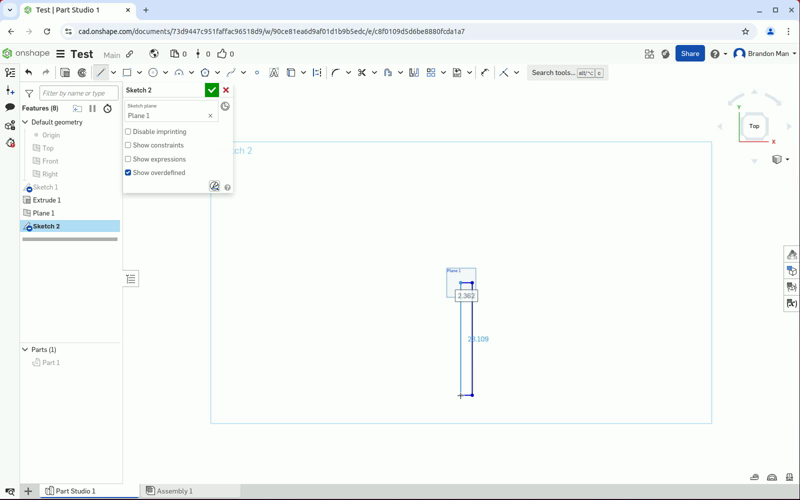
key_up(shift)
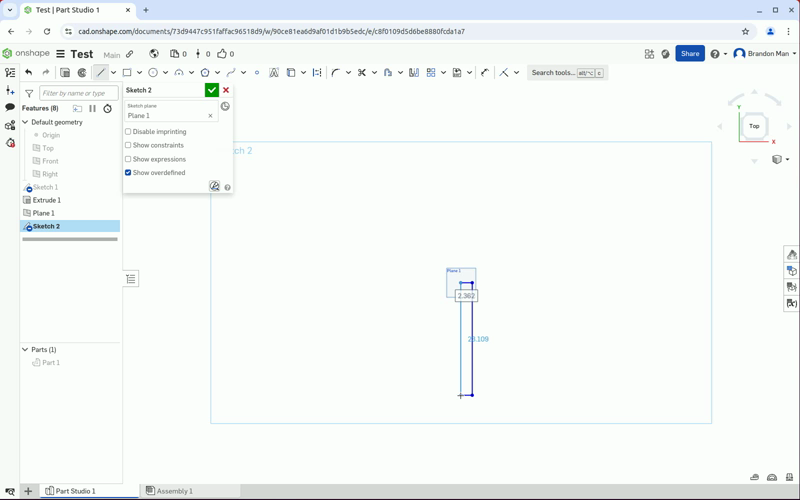
click(460, 395)
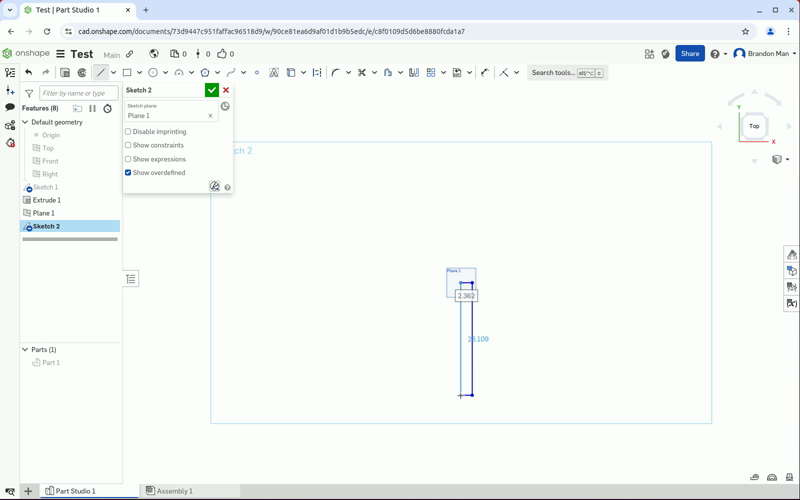
key(esc)
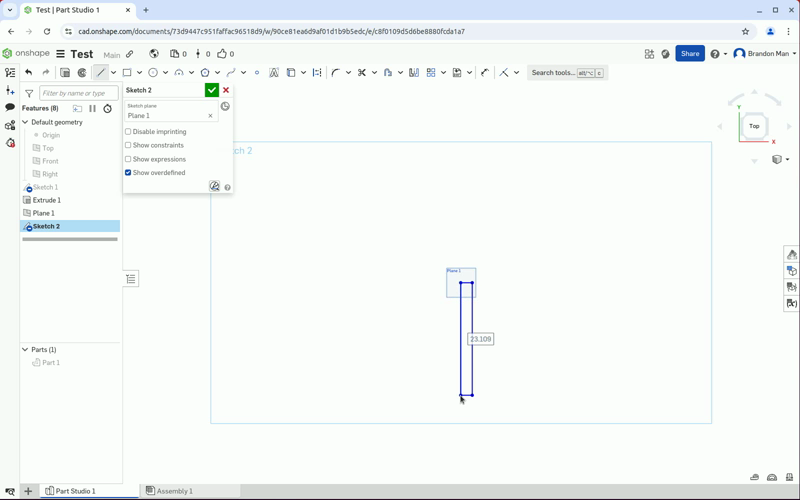
mouse_move(461, 370)
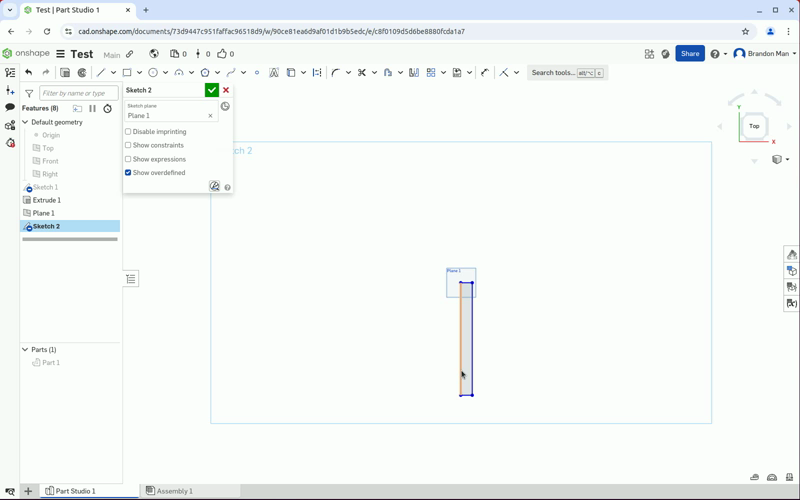
scroll(6)
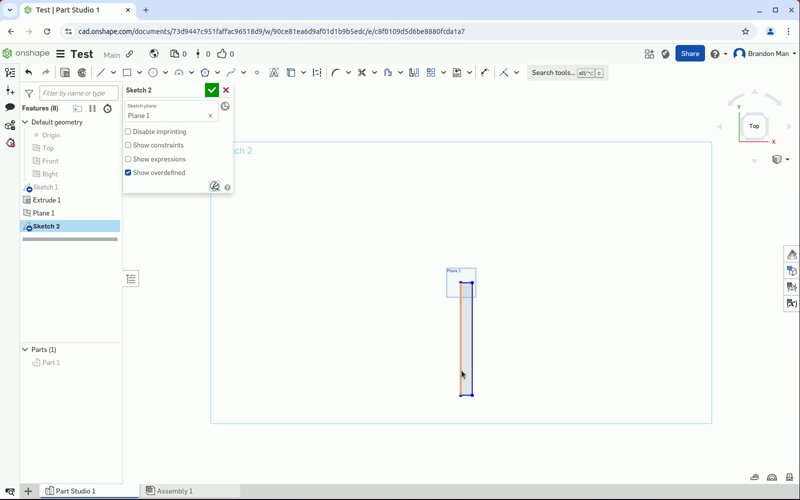
scroll(6)
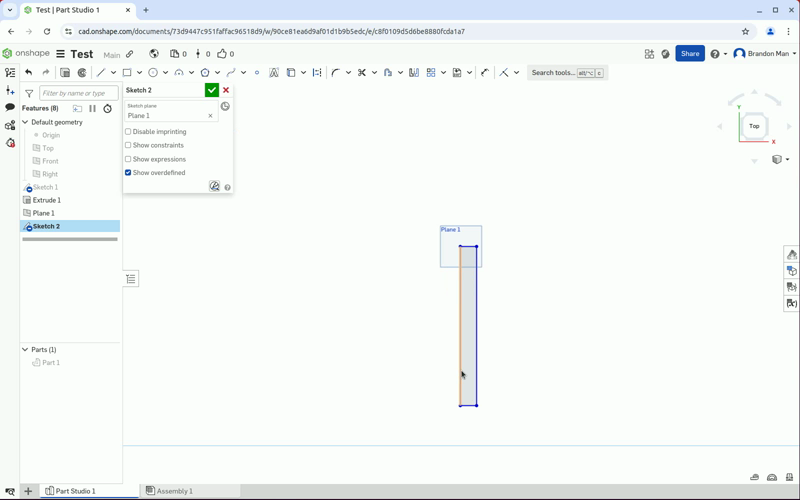
scroll(6)
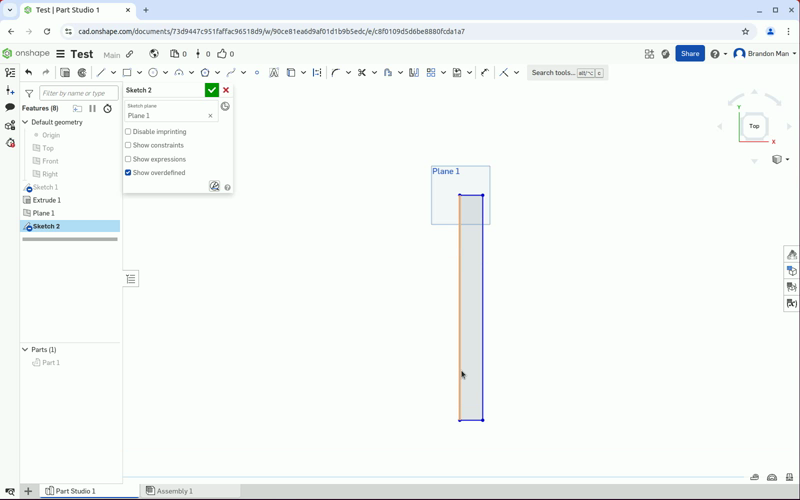
scroll(6)
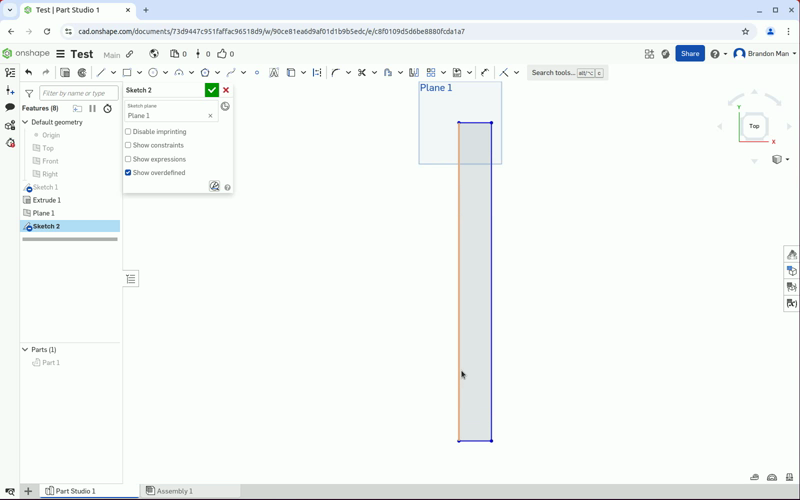
scroll(6)
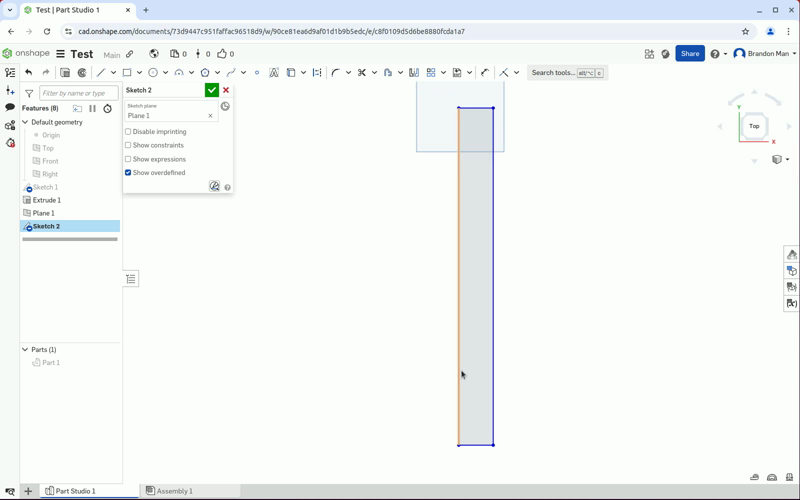
scroll(6)
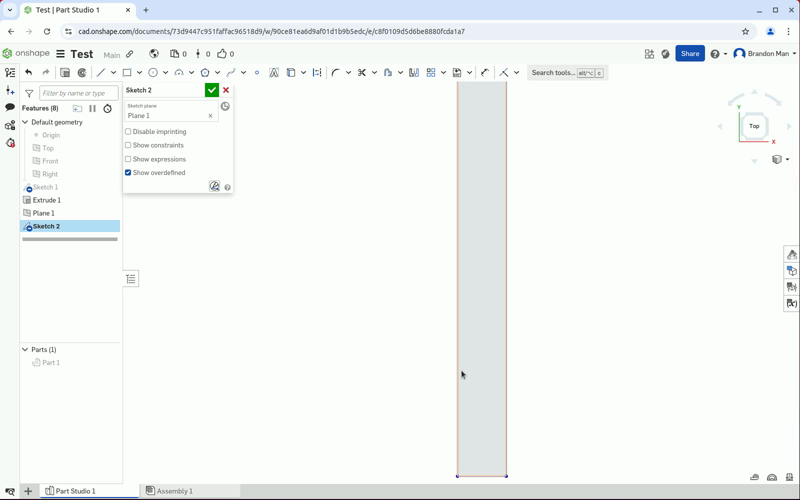
scroll(6)
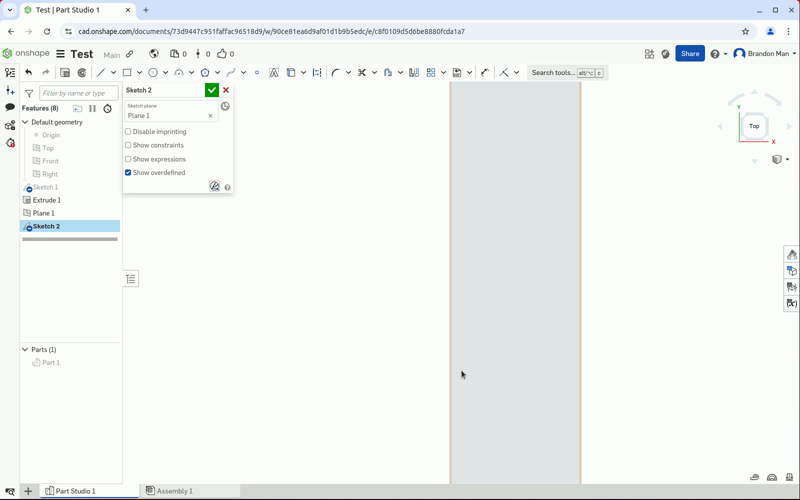
click(461, 370)
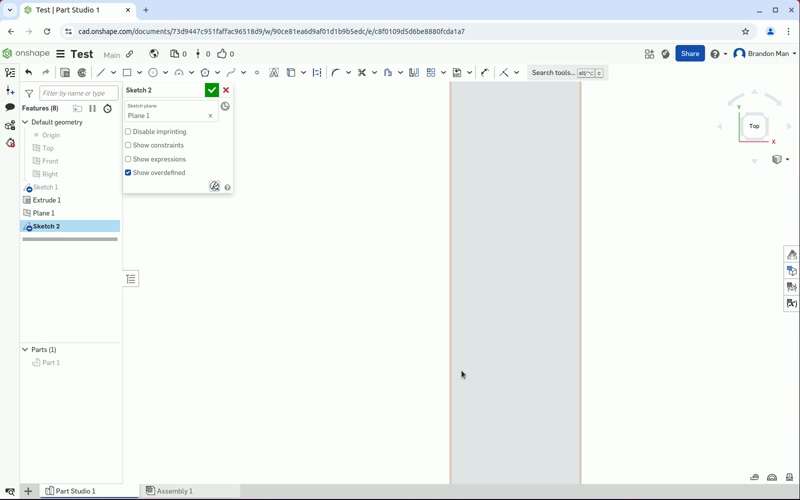
scroll(-6)
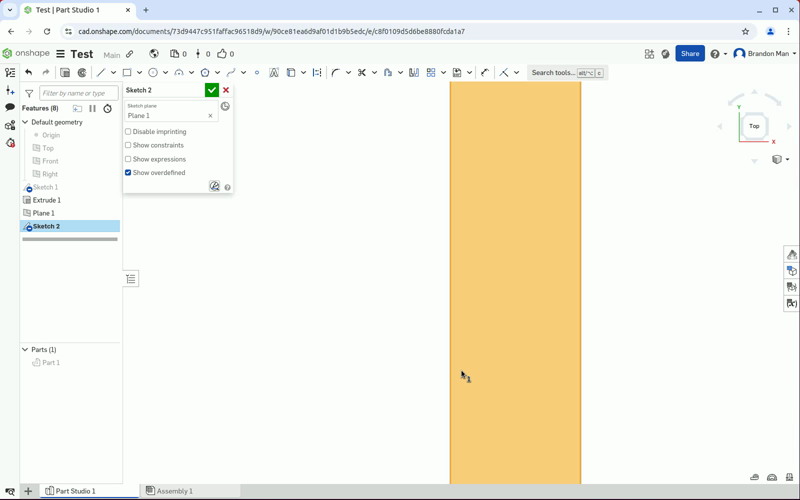
scroll(-6)
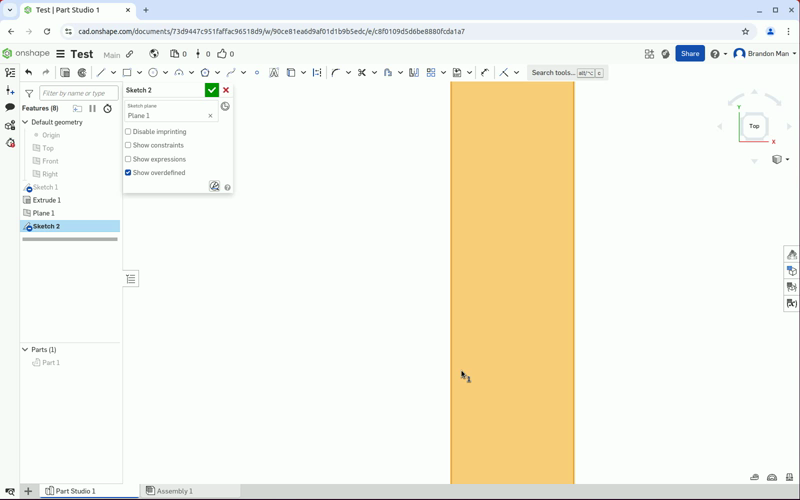
scroll(-6)
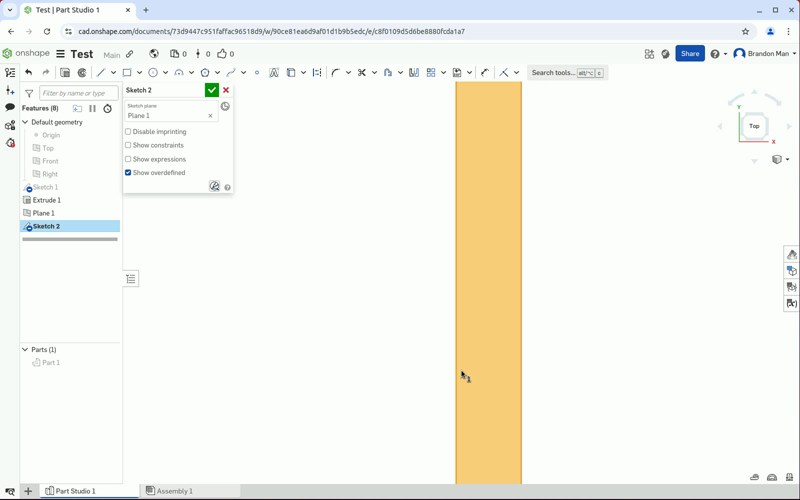
scroll(-6)
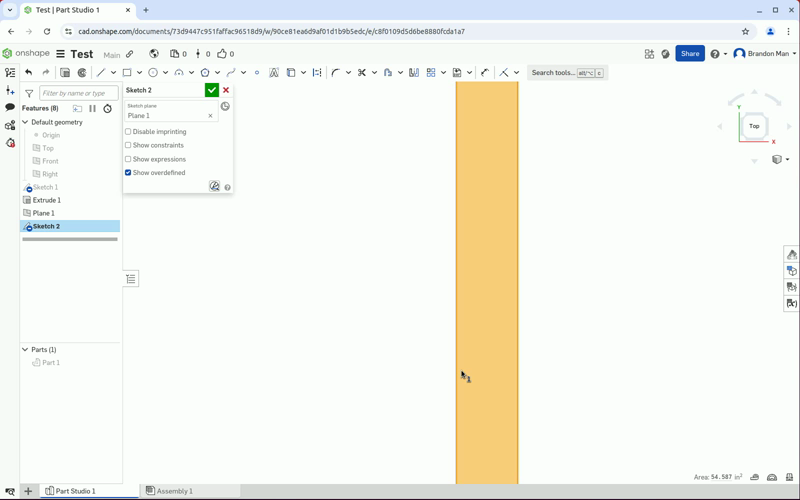
scroll(-6)
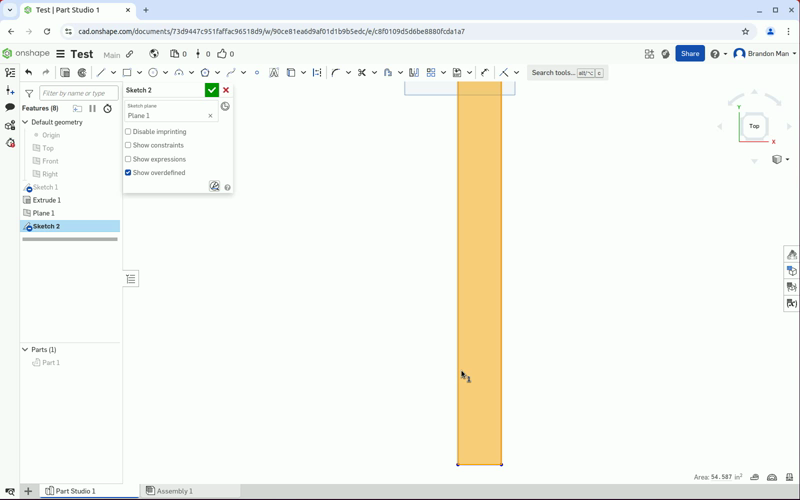
scroll(-6)
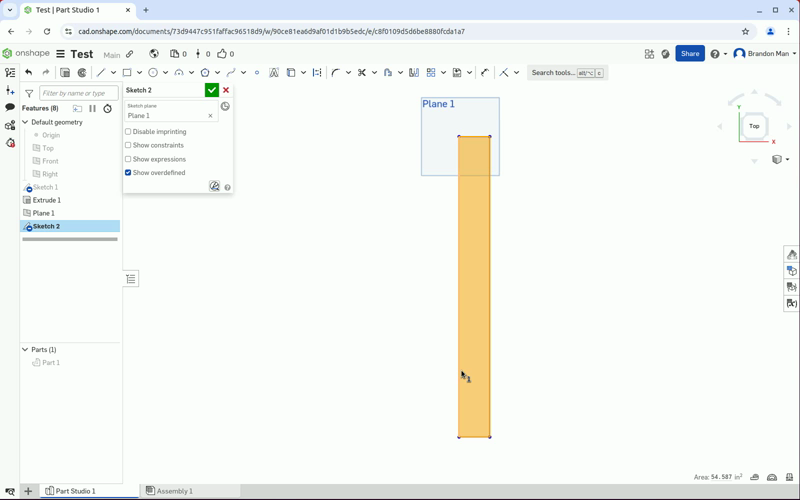
scroll(-6)
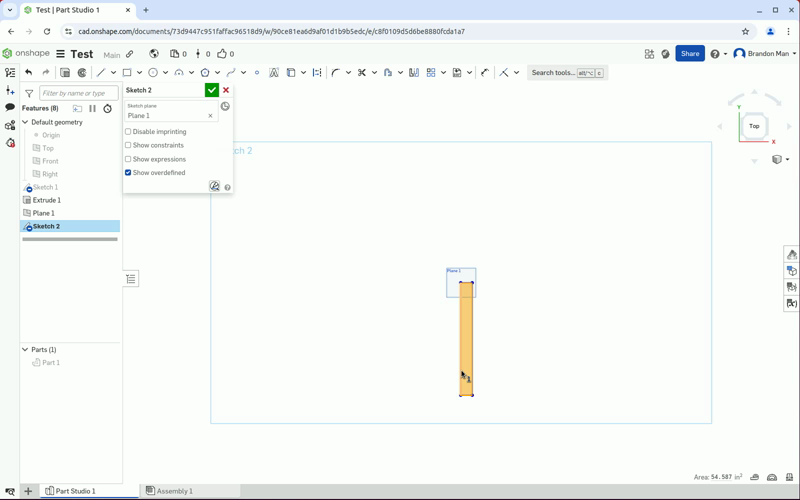
mouse_move(73, 352)
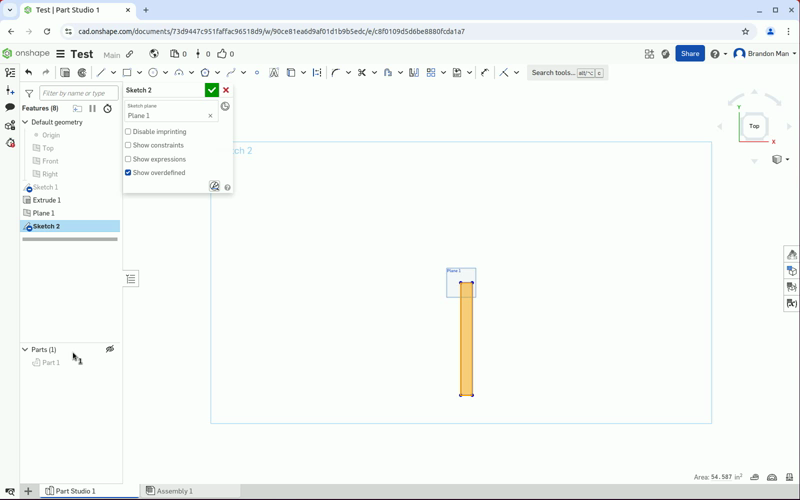
key(shift+y)
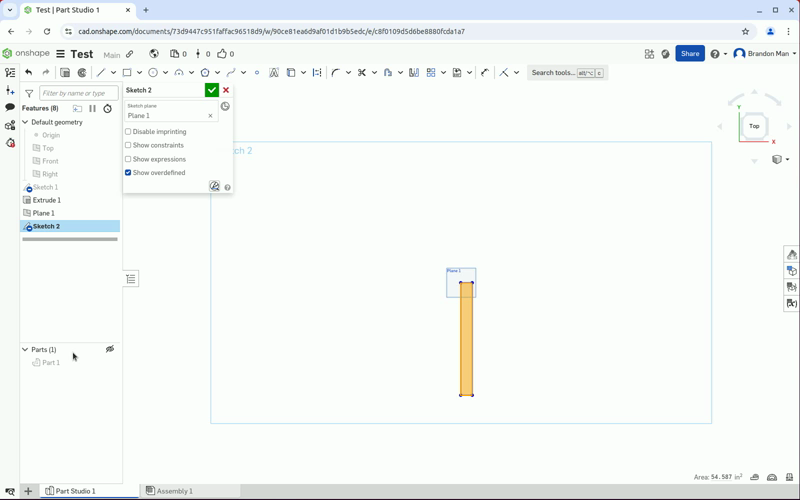
key(shift+e)
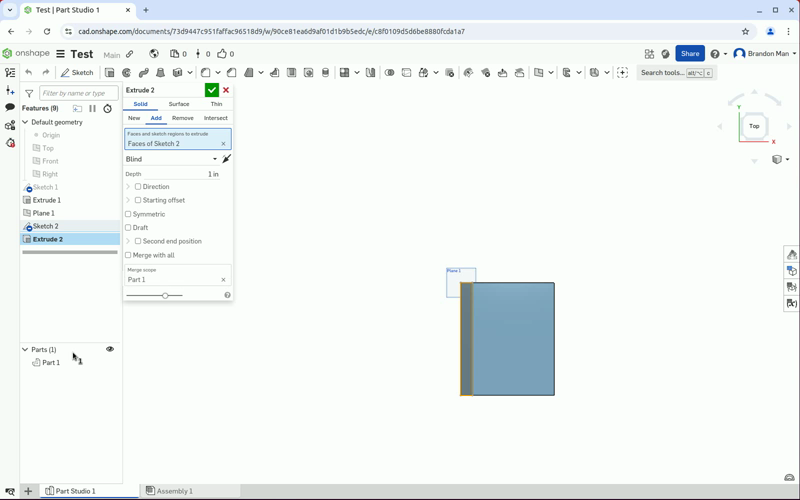
mouse_move(143, 106)
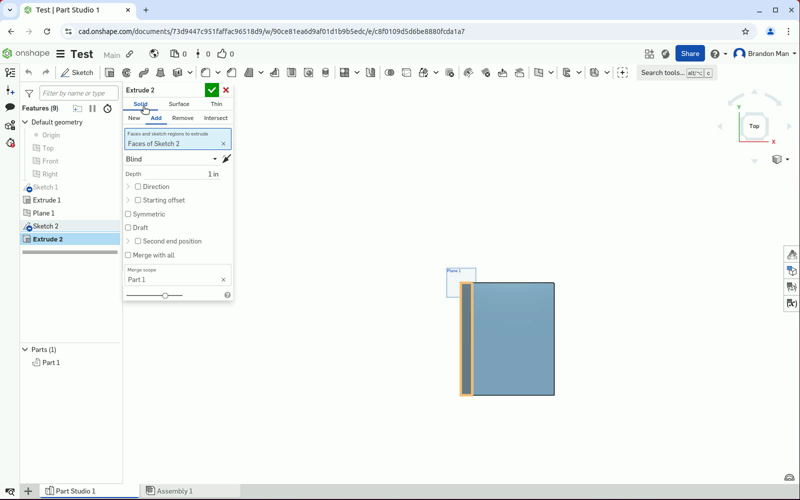
click(143, 106)
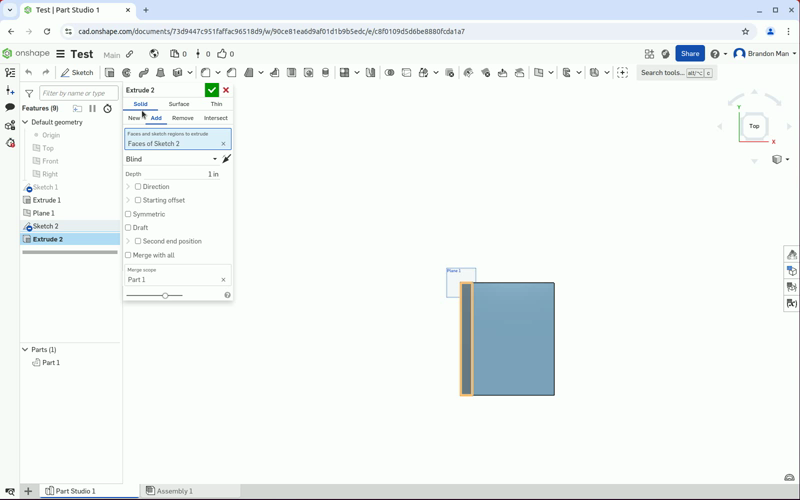
mouse_move(137, 120)
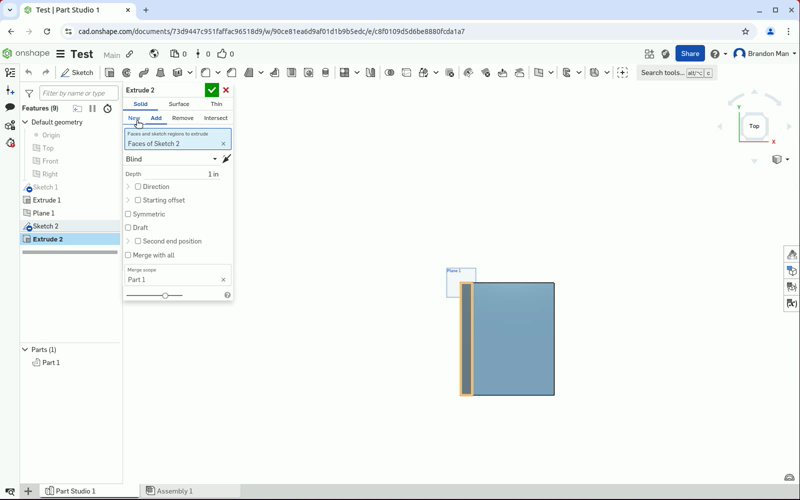
click(137, 120)
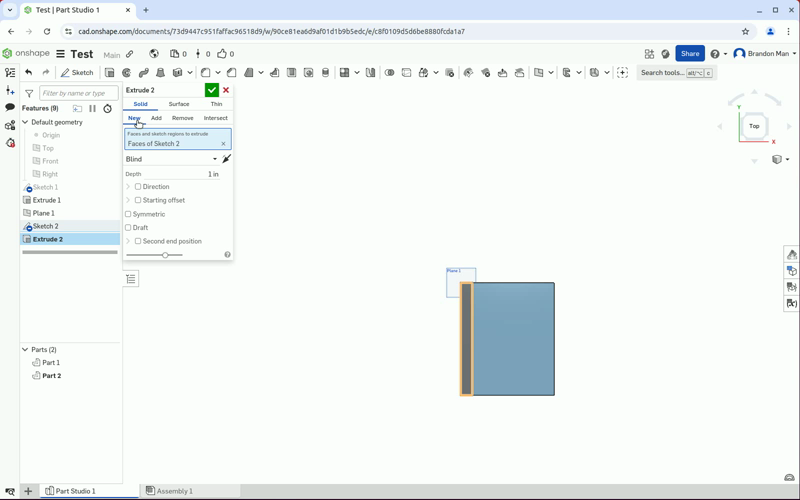
key(tab, 4)
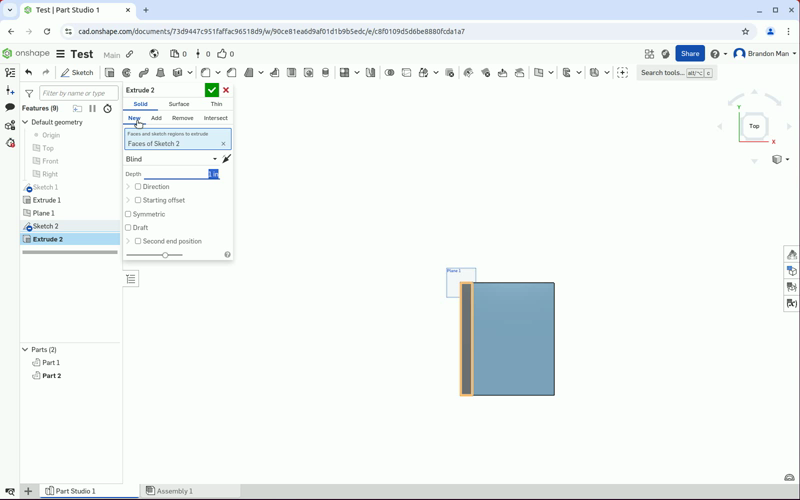
text(16.85)
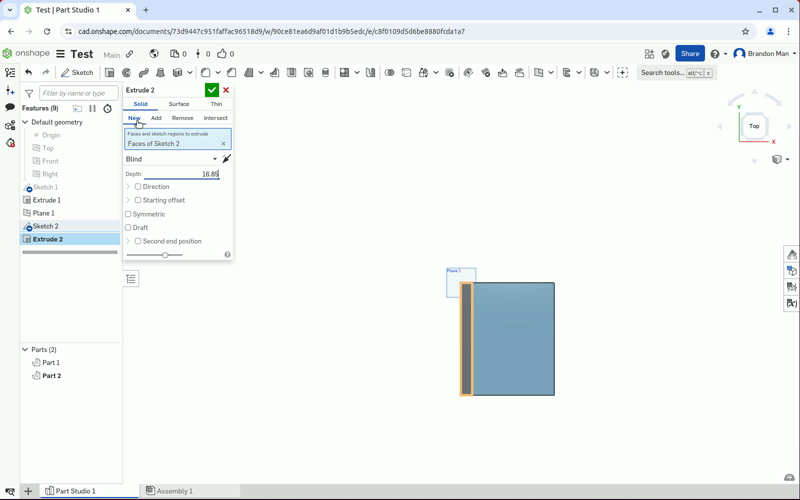
key(enter)
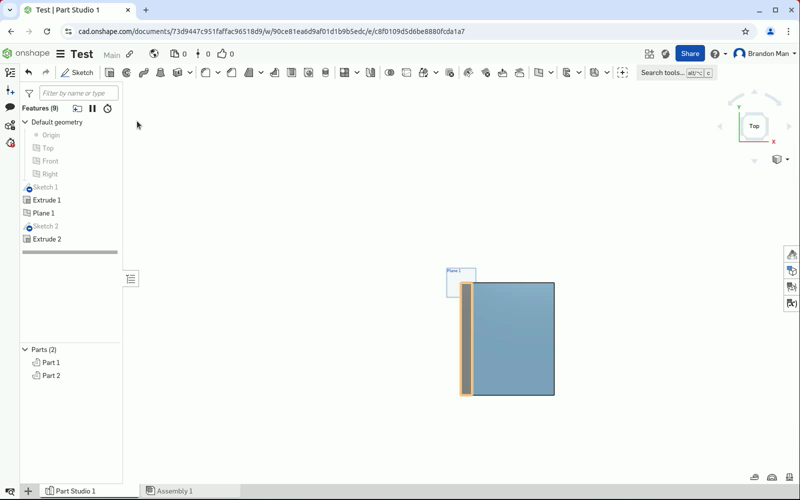
key(shift+h)
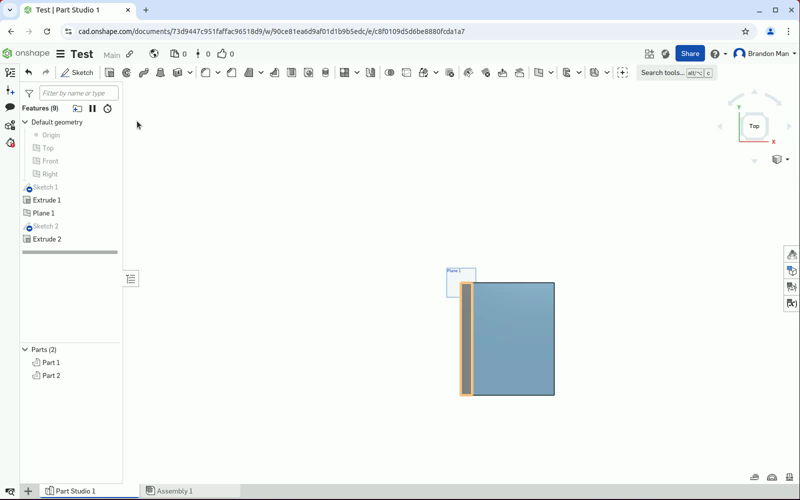
key(shift+h)
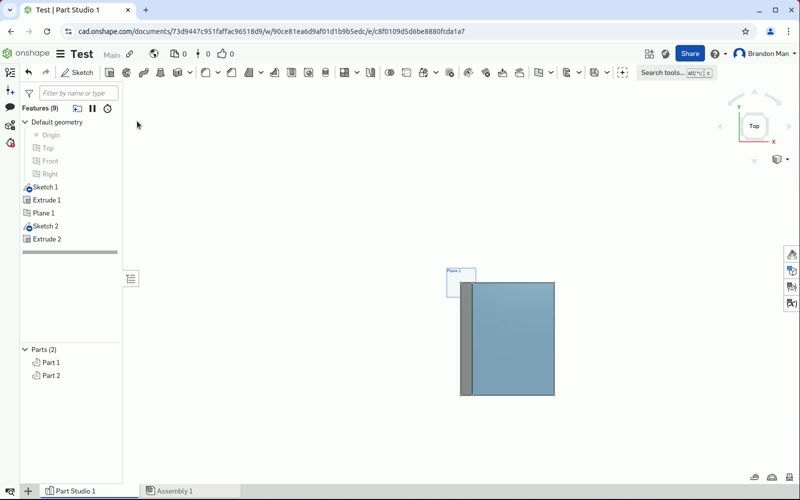
key(shift+7)
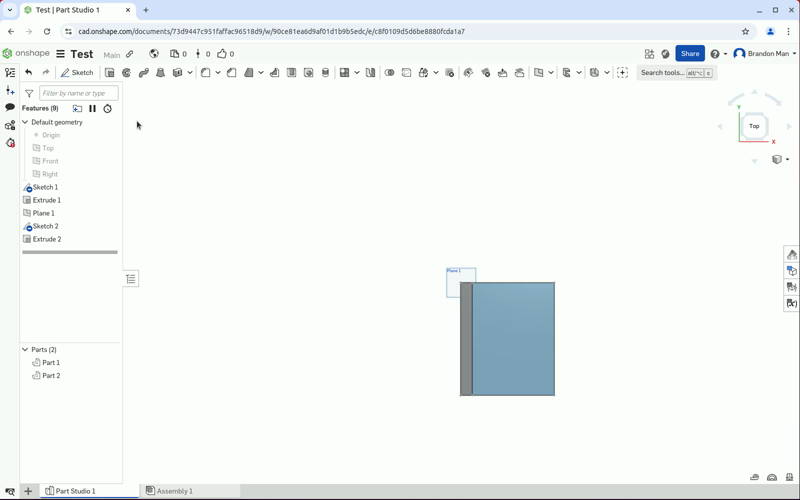
key(up, 3)
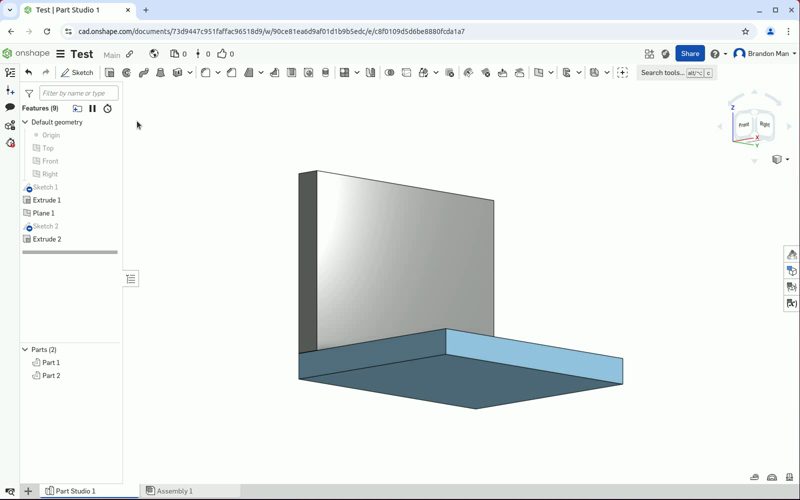
key(left, 3)
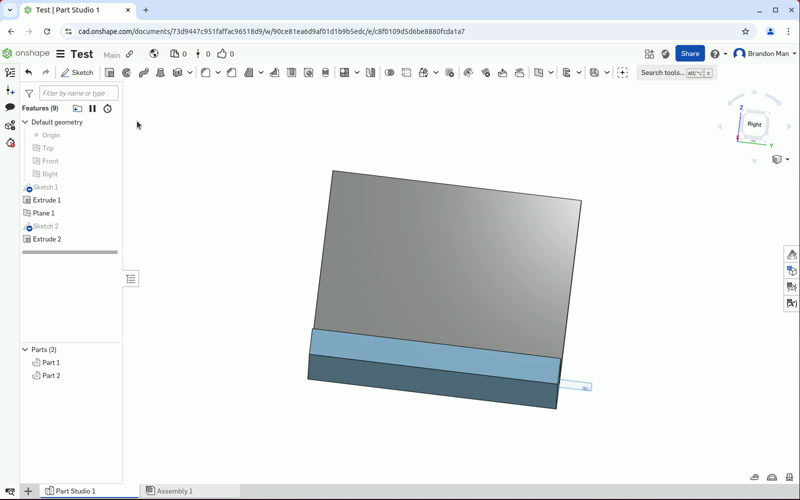
key(right, 3)
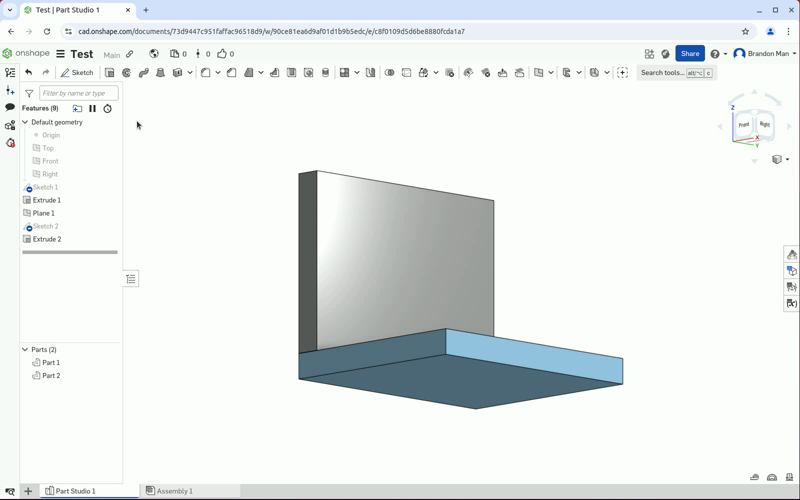
key(down, 3)
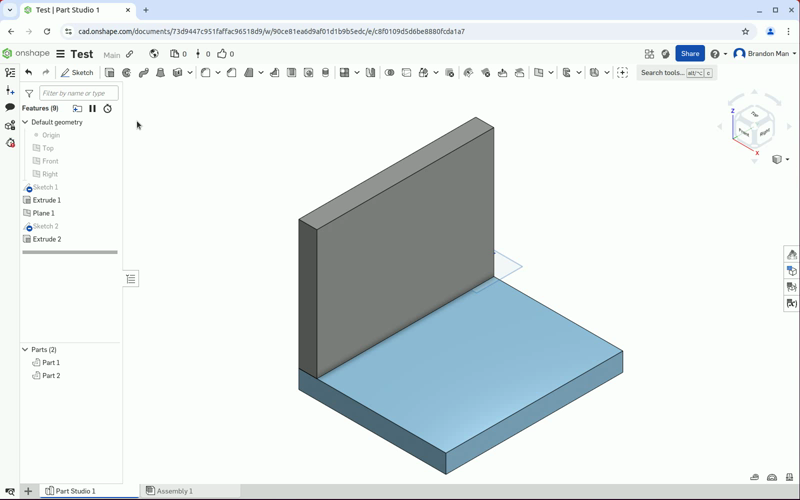
mouse_move(73, 189)
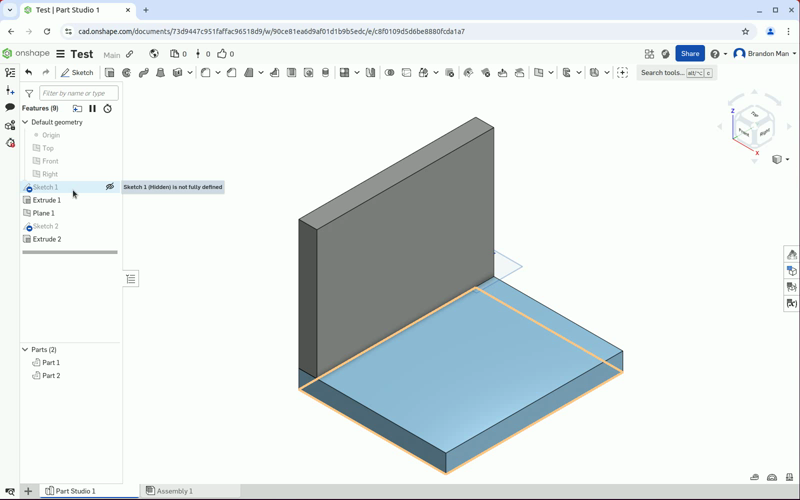
click(73, 189)